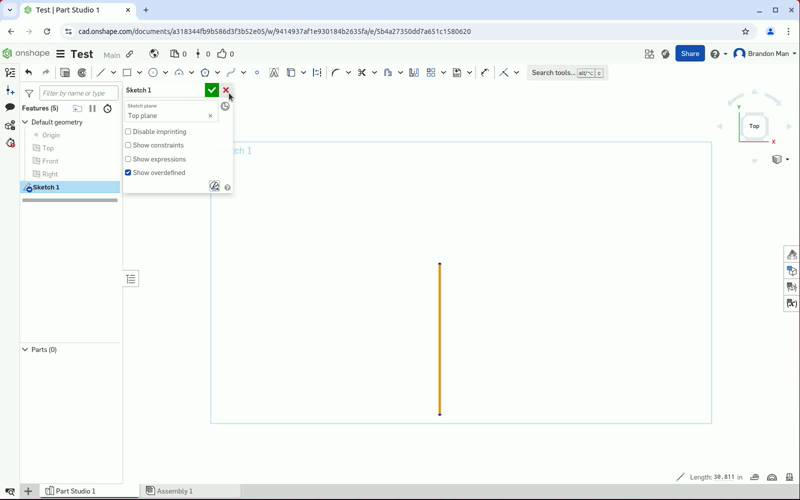
key(shift+h)
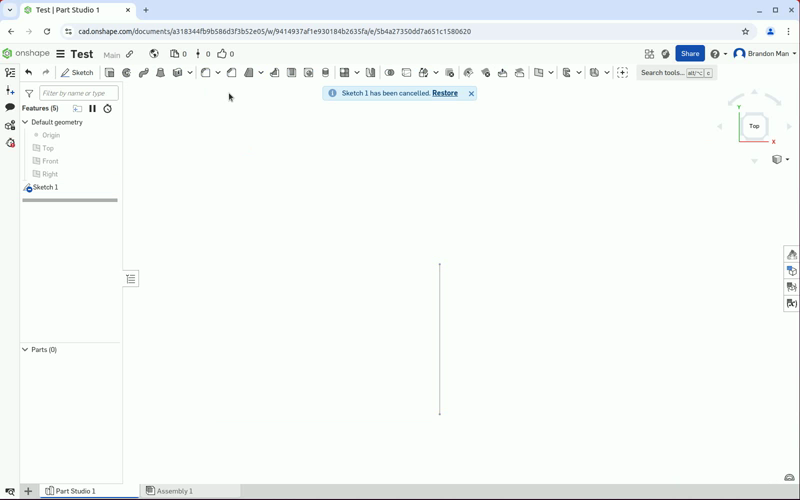
key(shift+s)
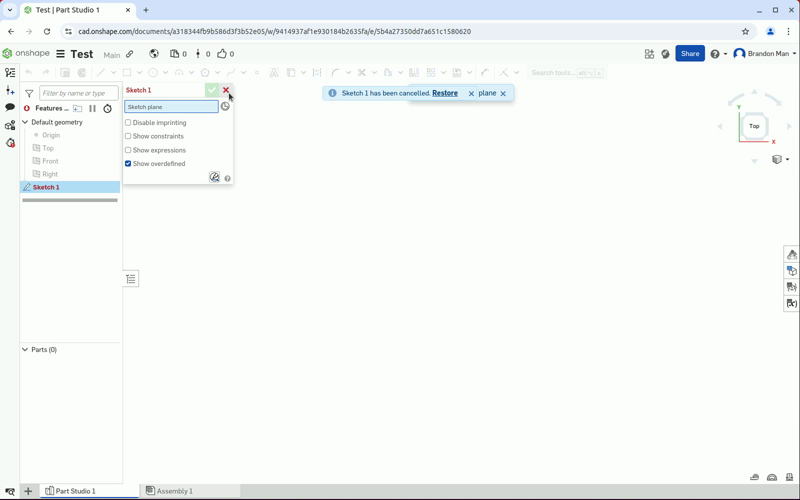
mouse_move(73, 150)
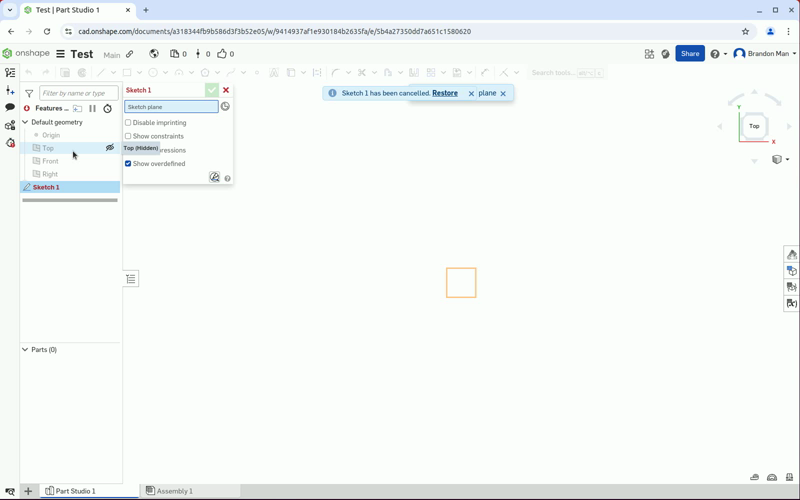
click(73, 150)
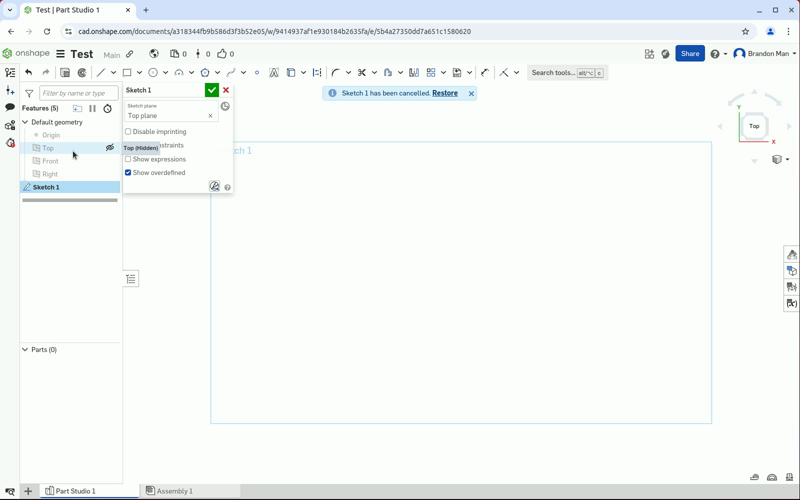
mouse_move(73, 352)
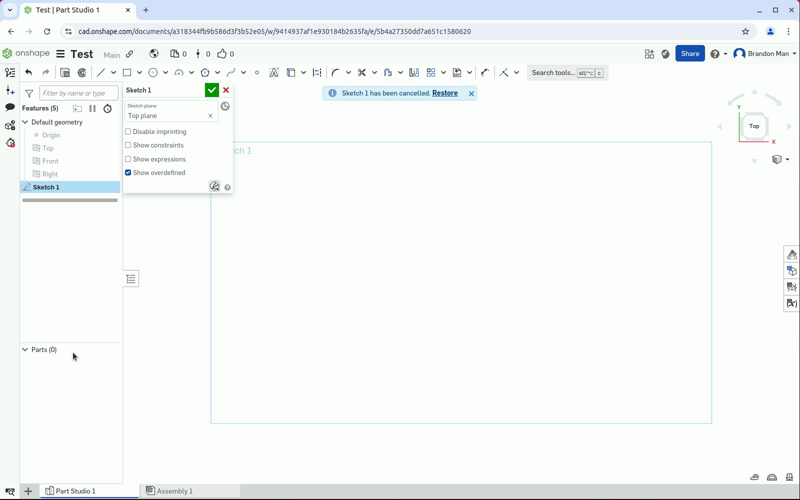
key(y)
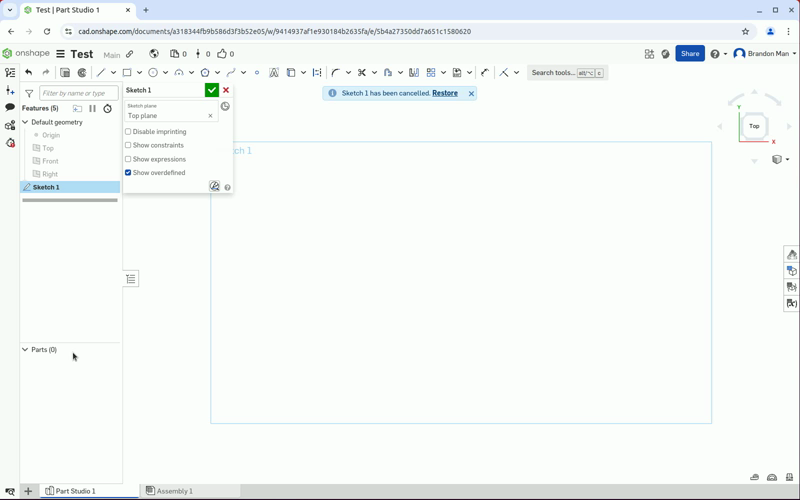
key(l)
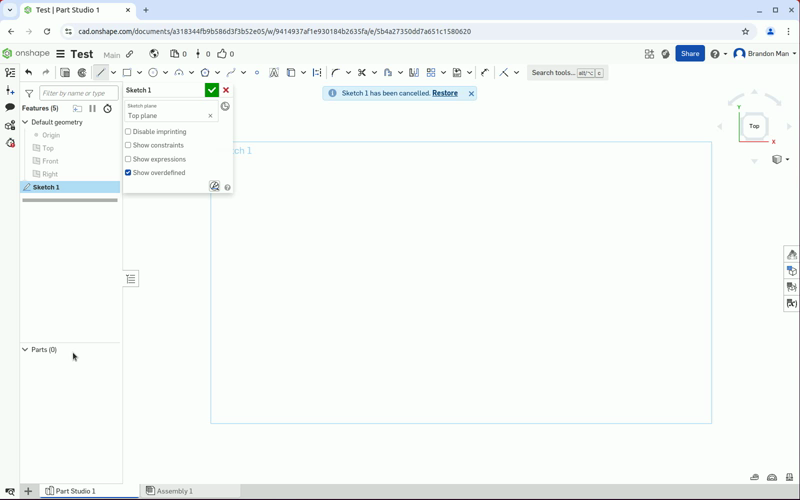
key_down(shift)
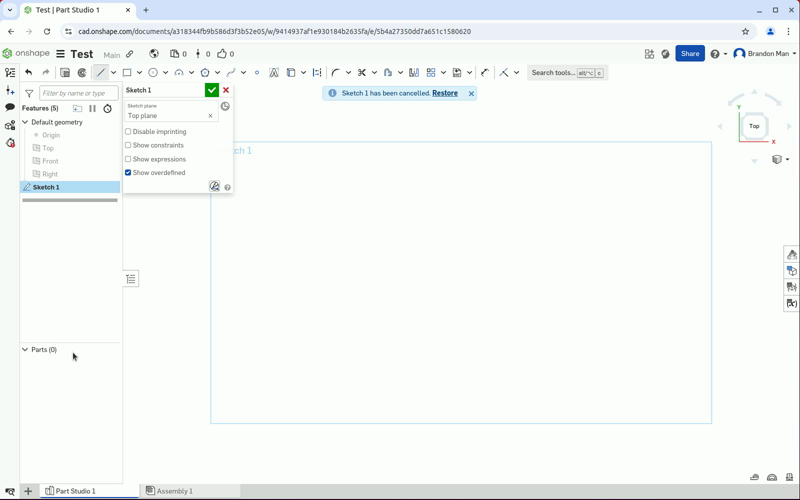
mouse_move(362, 335)
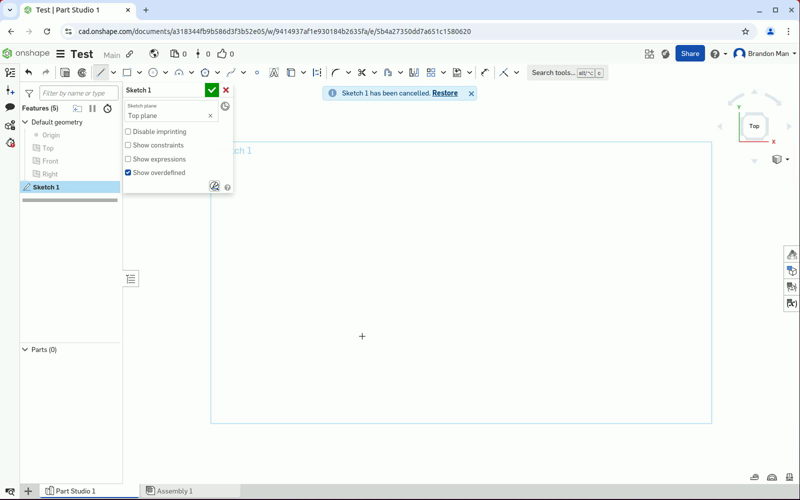
click(362, 335)
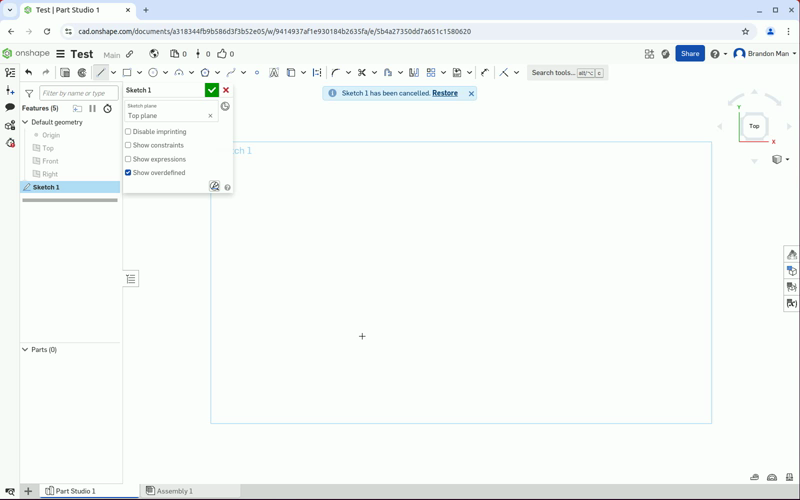
key_up(shift)
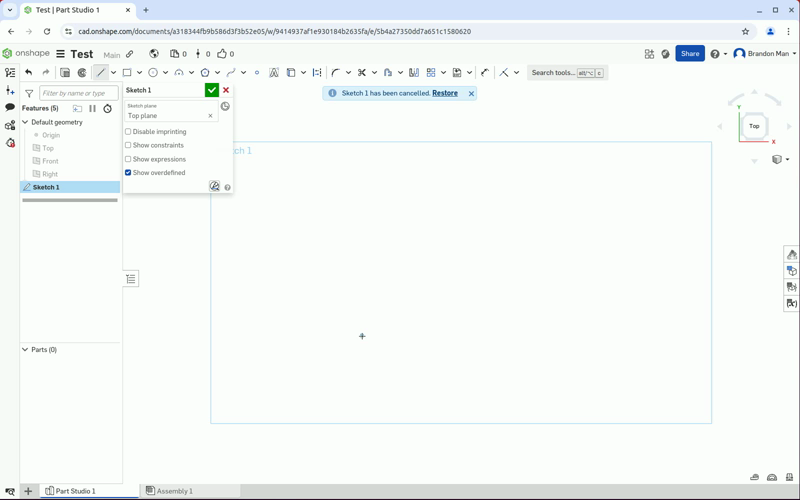
key_down(shift)
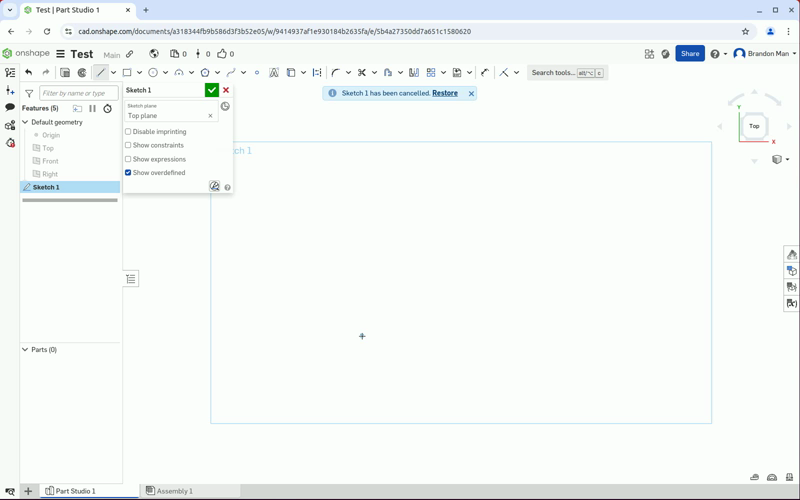
mouse_move(557, 335)
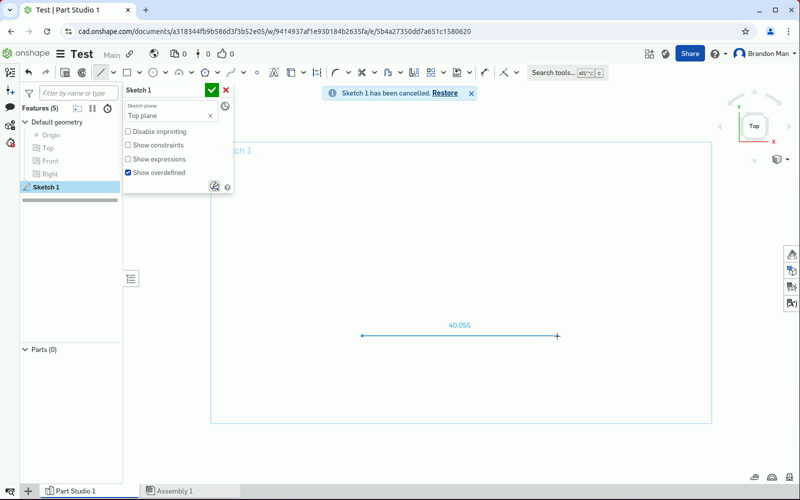
click(557, 335)
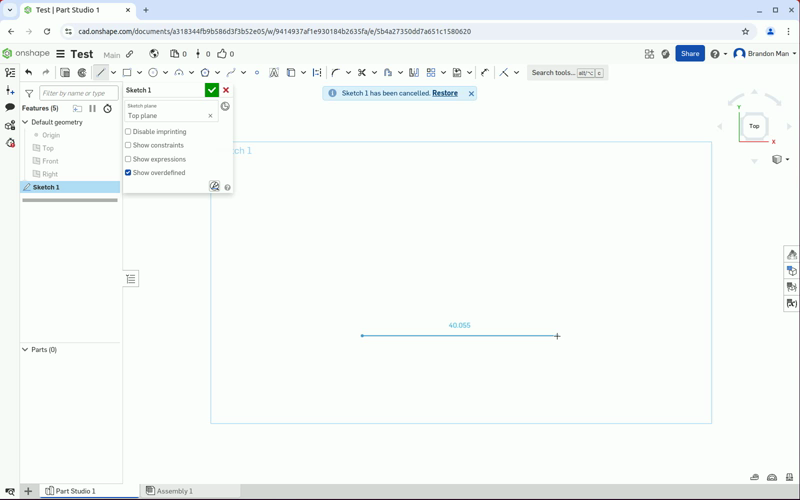
key_up(shift)
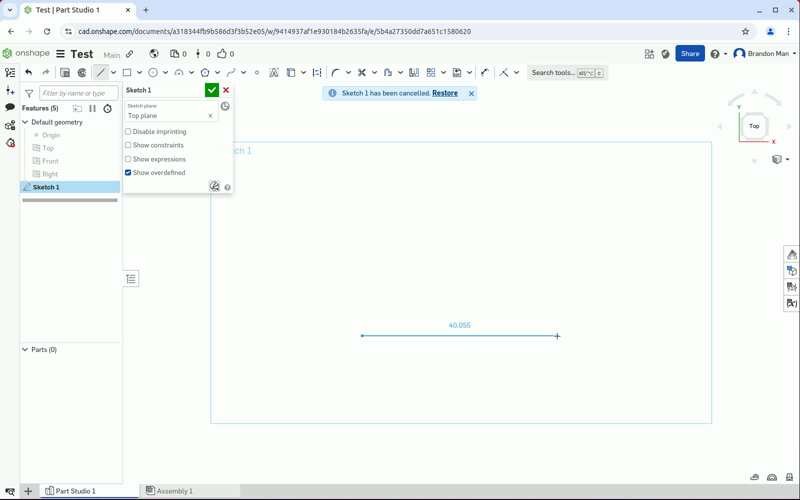
key_down(shift)
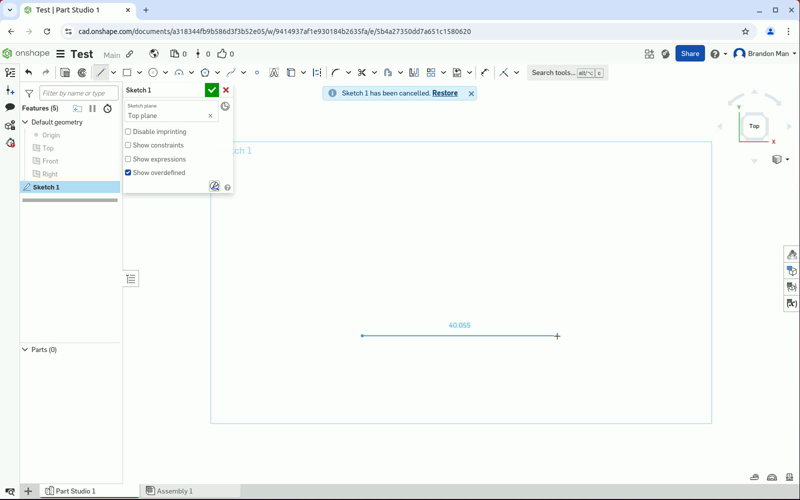
mouse_move(557, 229)
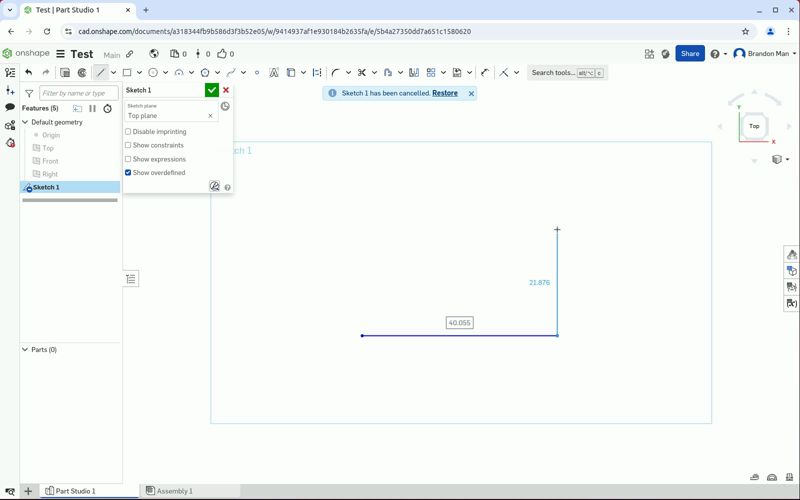
click(557, 229)
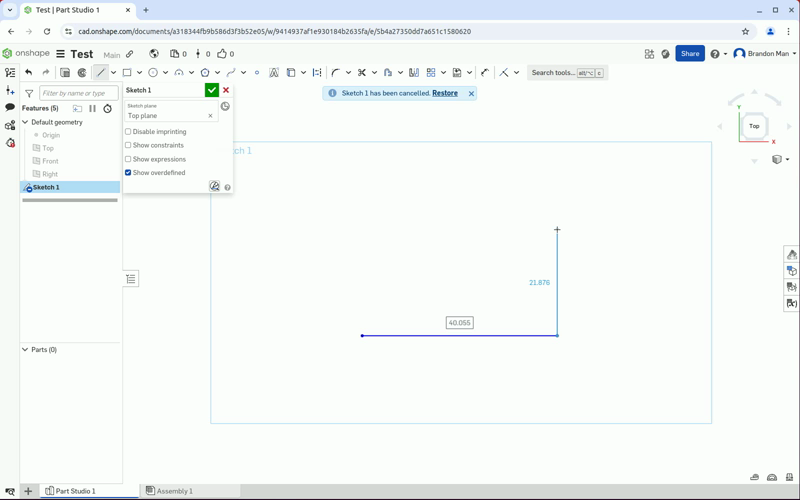
key_up(shift)
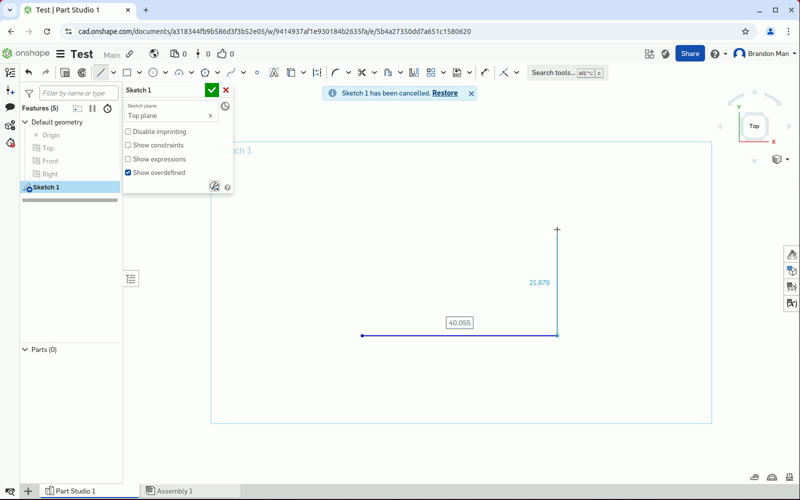
key_down(shift)
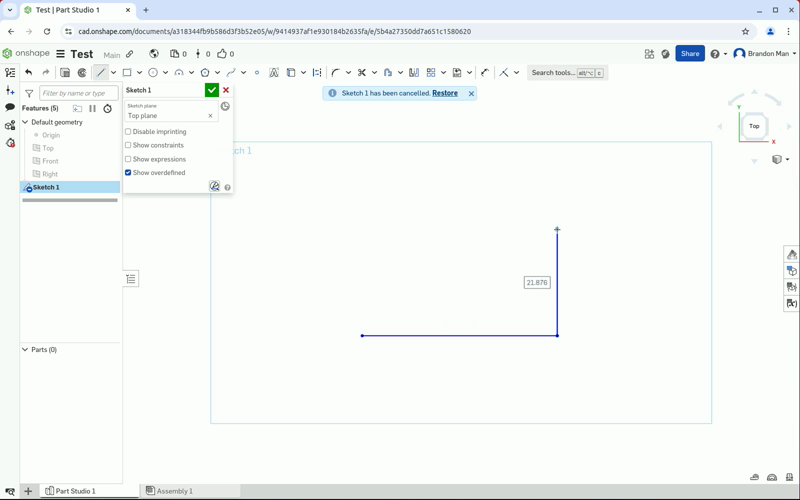
mouse_move(362, 229)
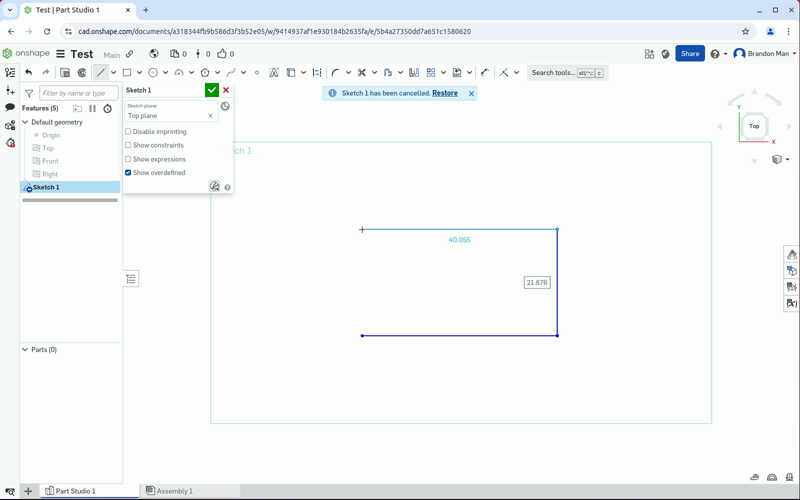
click(362, 229)
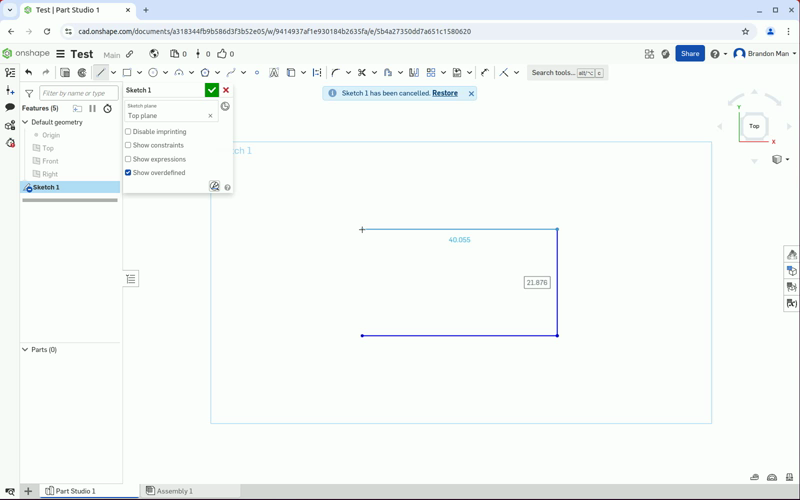
key_up(shift)
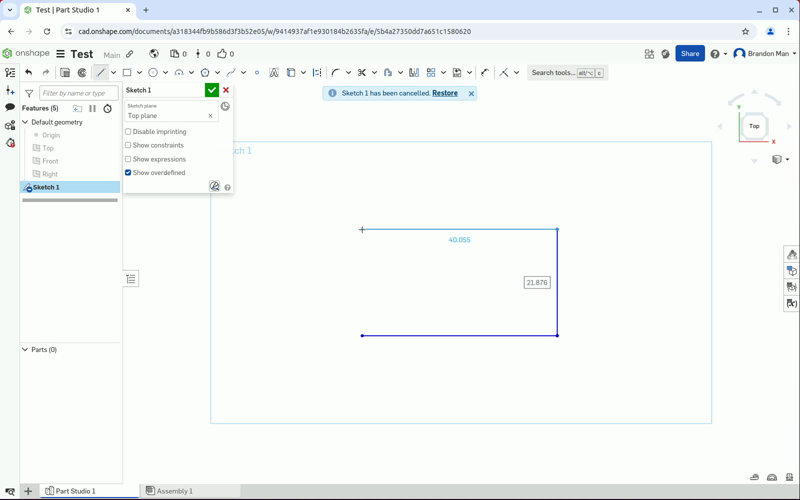
key_down(shift)
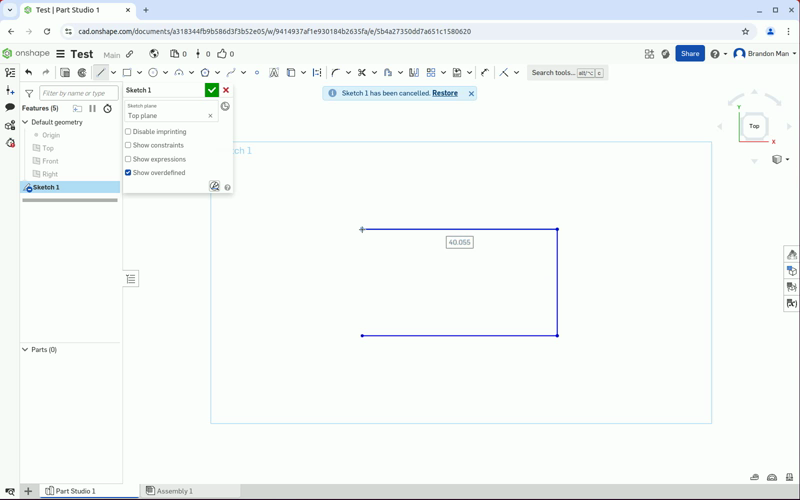
mouse_move(362, 335)
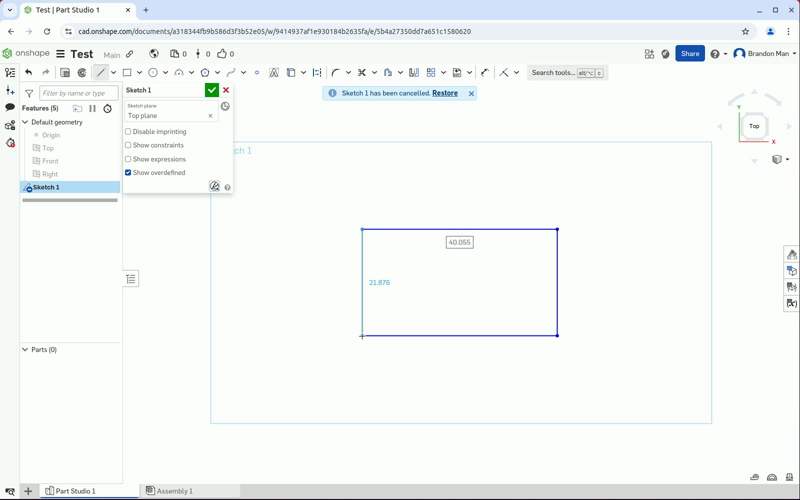
key_up(shift)
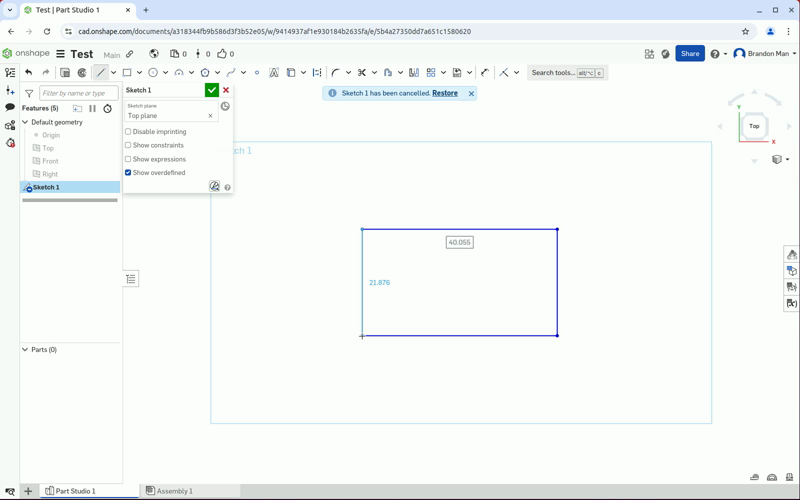
click(362, 335)
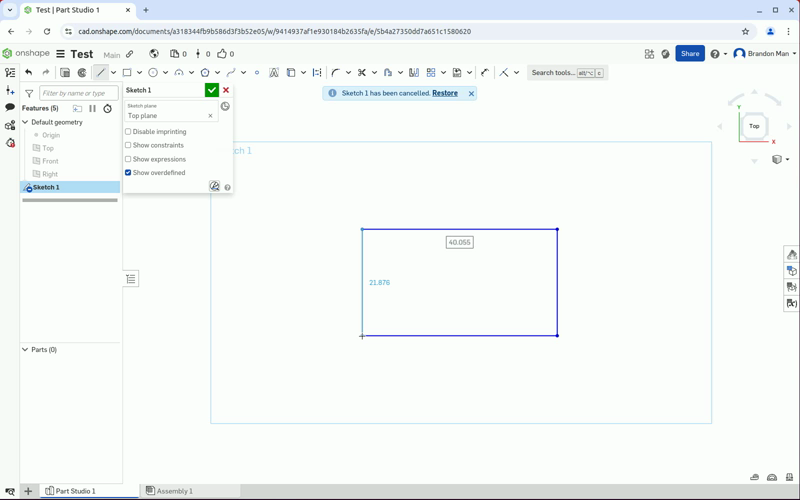
key(esc)
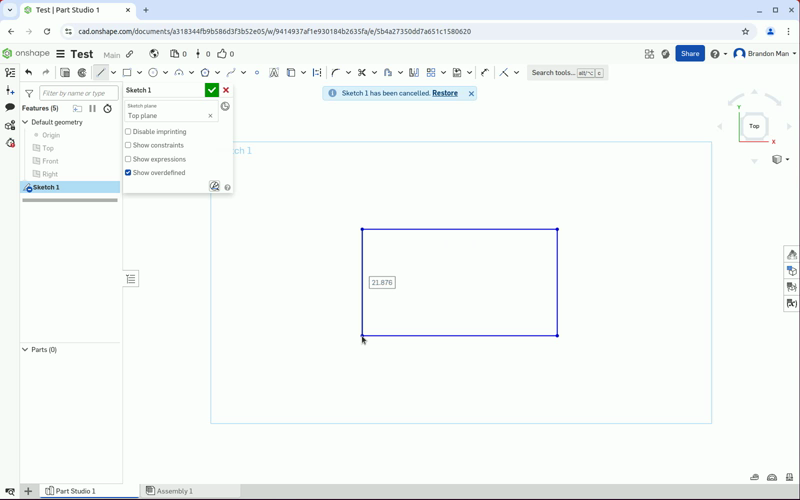
mouse_move(407, 311)
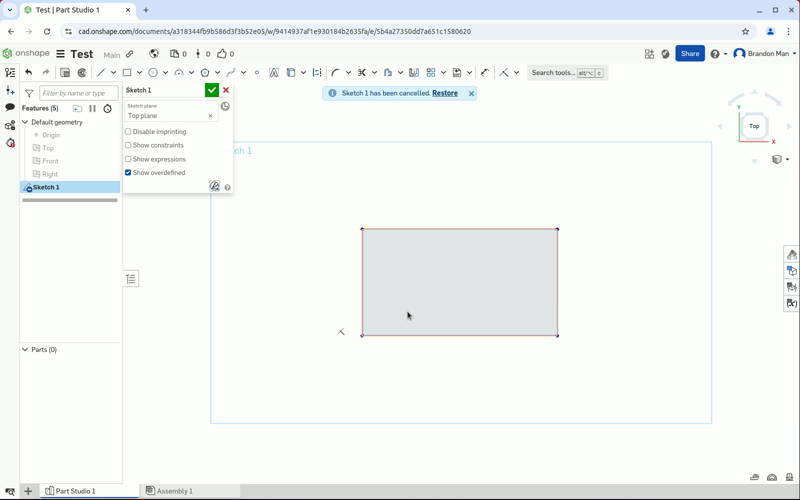
click(407, 311)
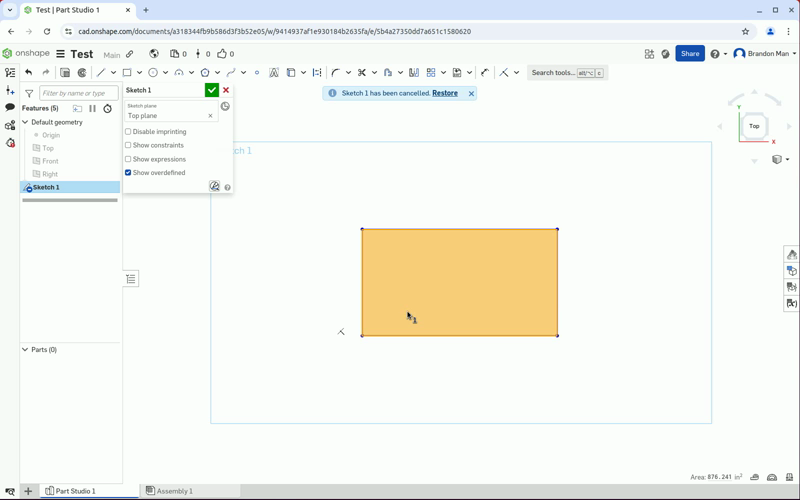
mouse_move(73, 352)
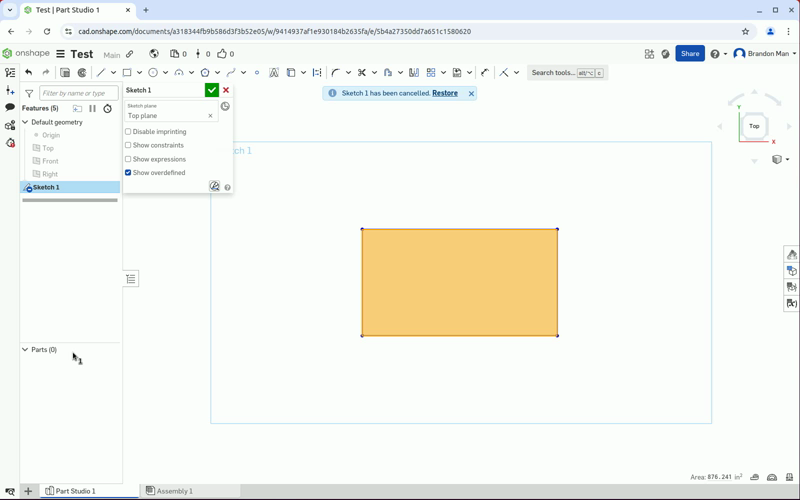
key(shift+y)
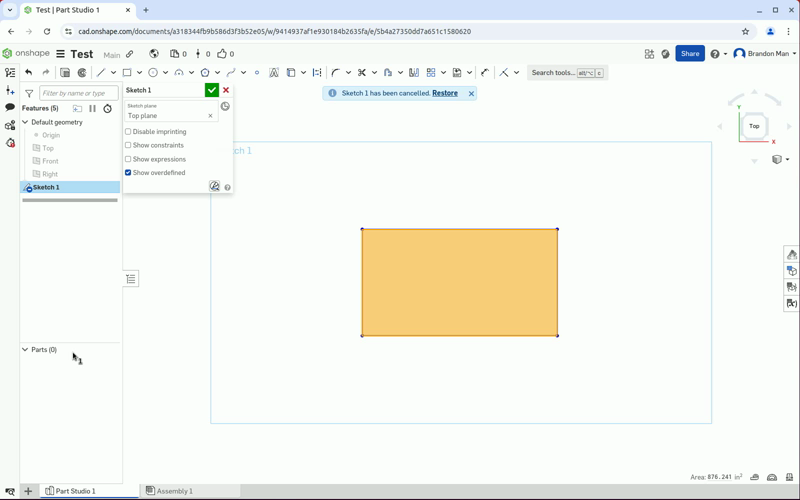
key(shift+e)
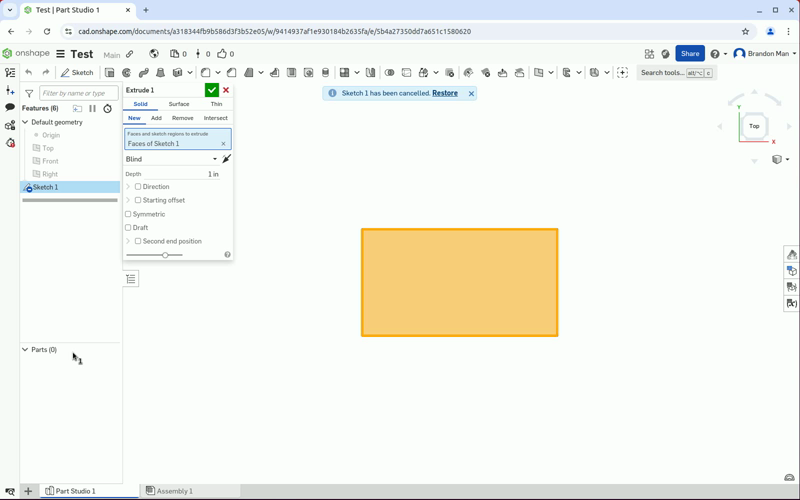
mouse_move(143, 106)
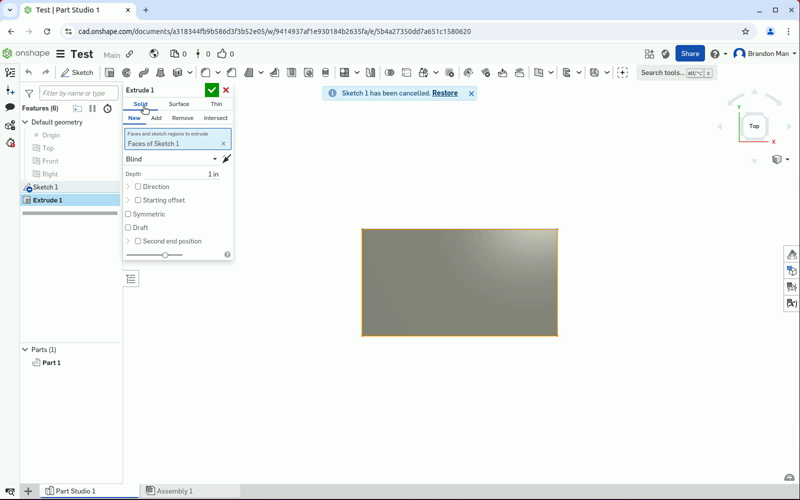
click(143, 106)
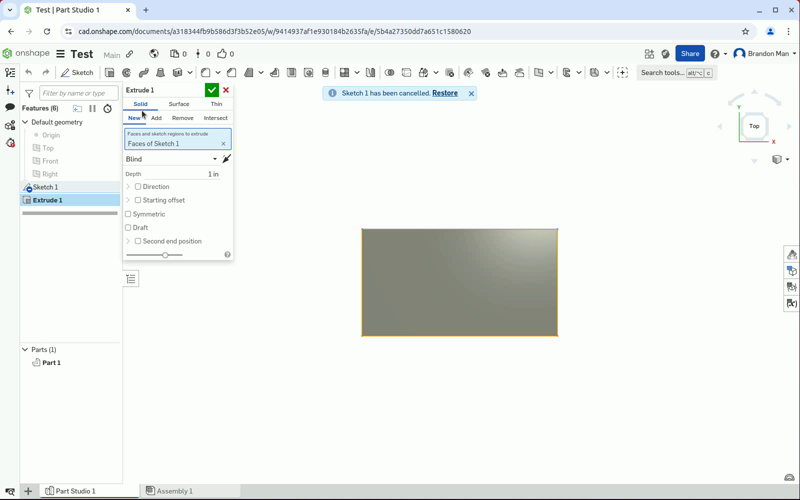
mouse_move(137, 120)
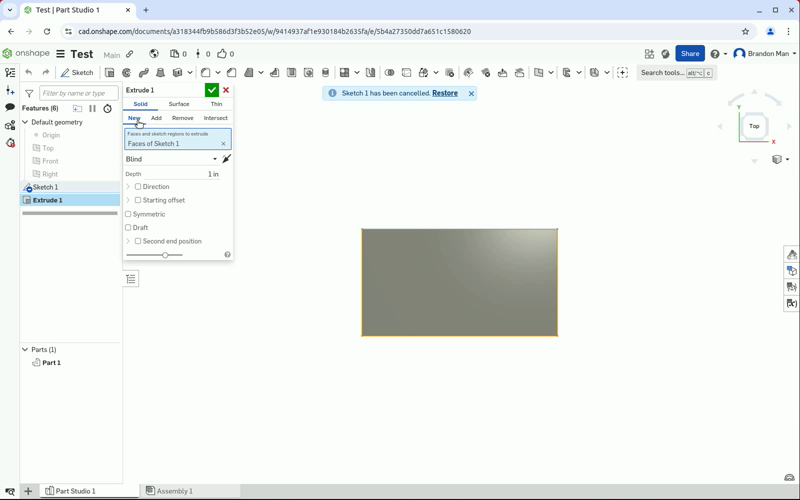
click(137, 120)
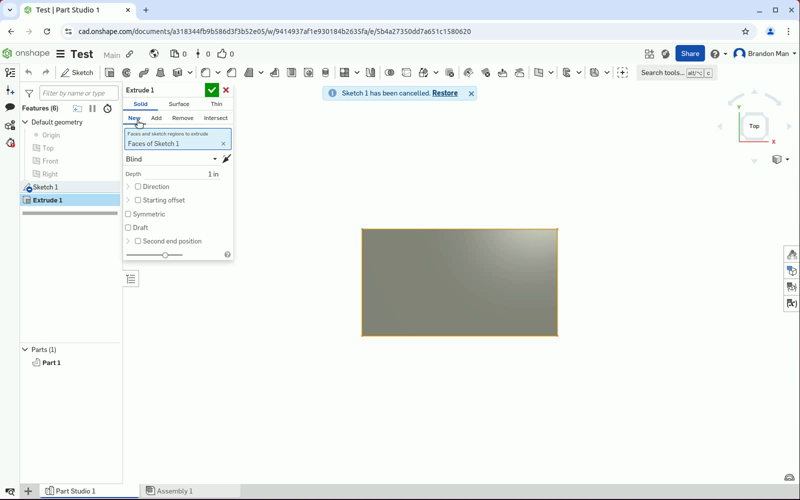
key(tab, 4)
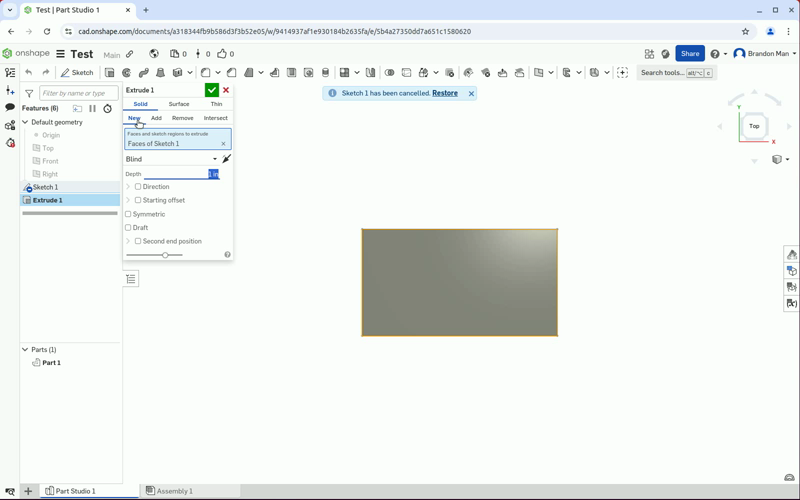
text(7.703)
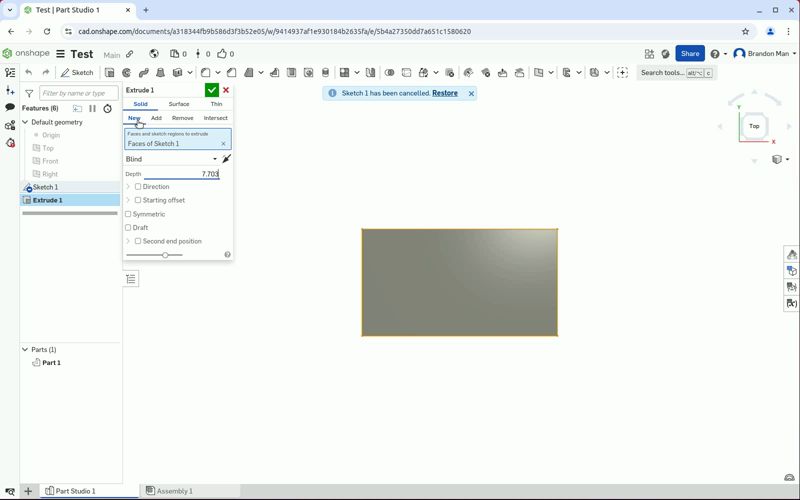
key(enter)
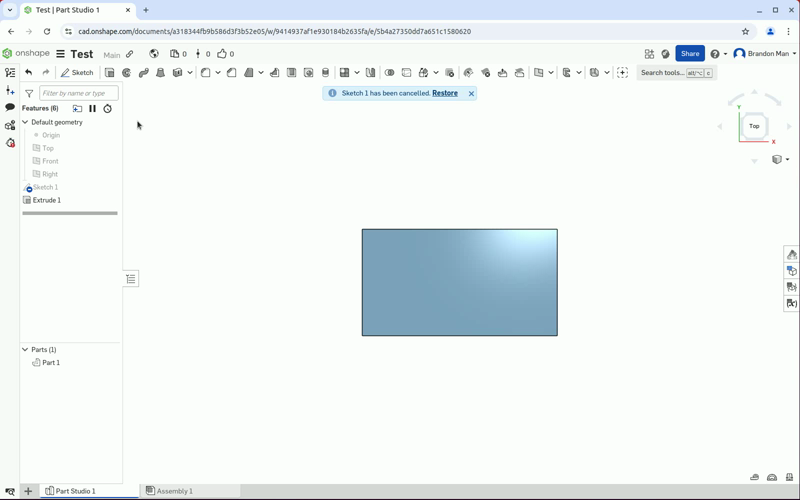
key(shift+h)
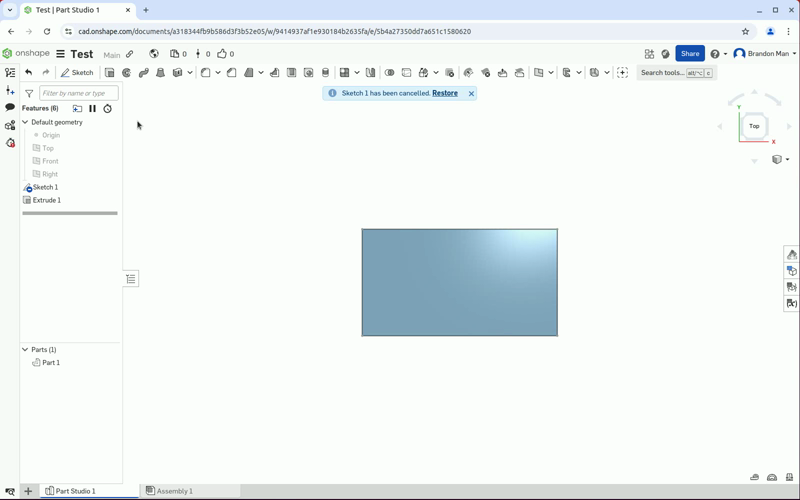
key(shift+h)
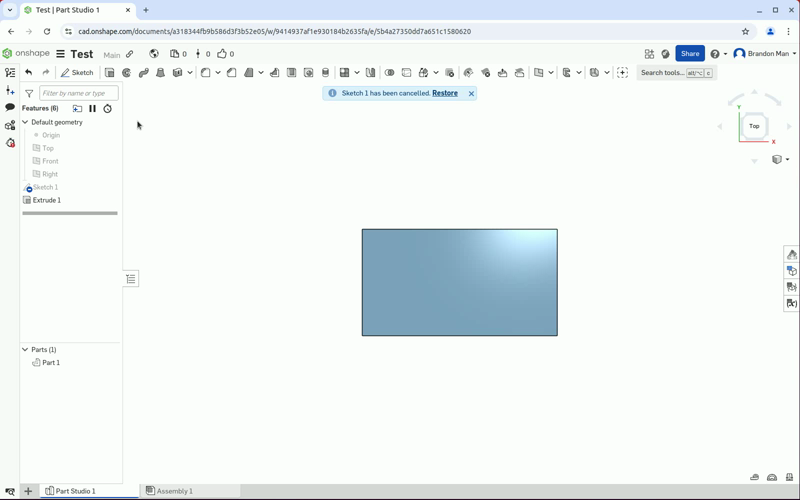
mouse_move(73, 189)
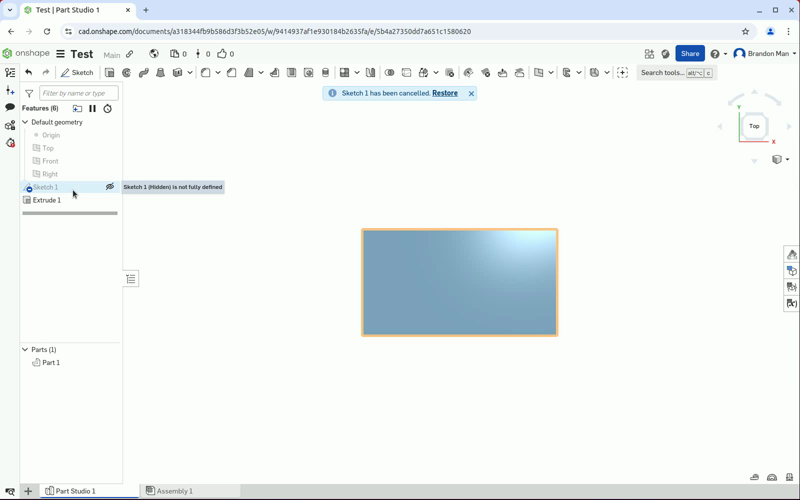
click(73, 189)
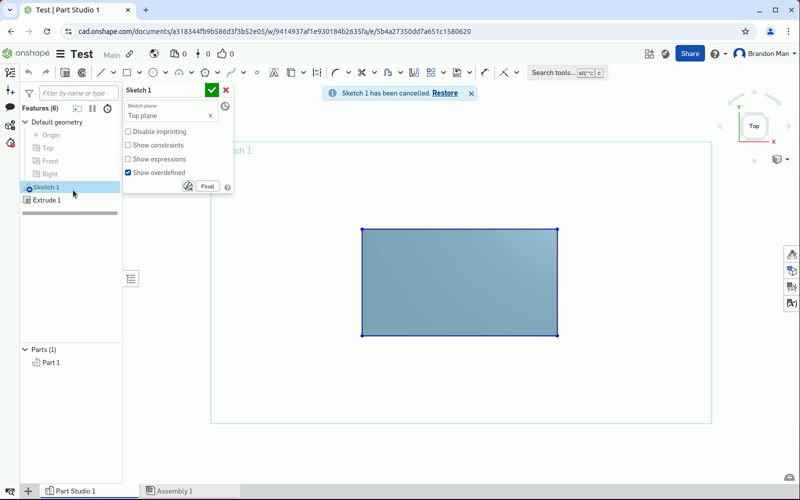
mouse_move(229, 92)
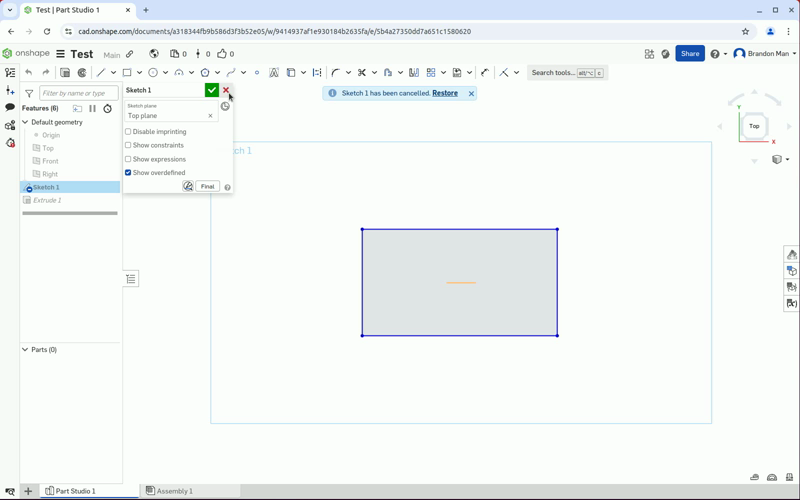
click(229, 92)
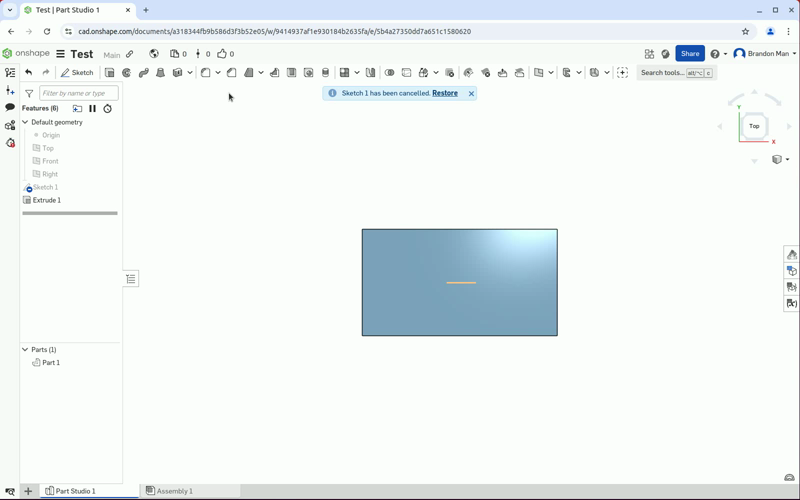
mouse_move(541, 75)
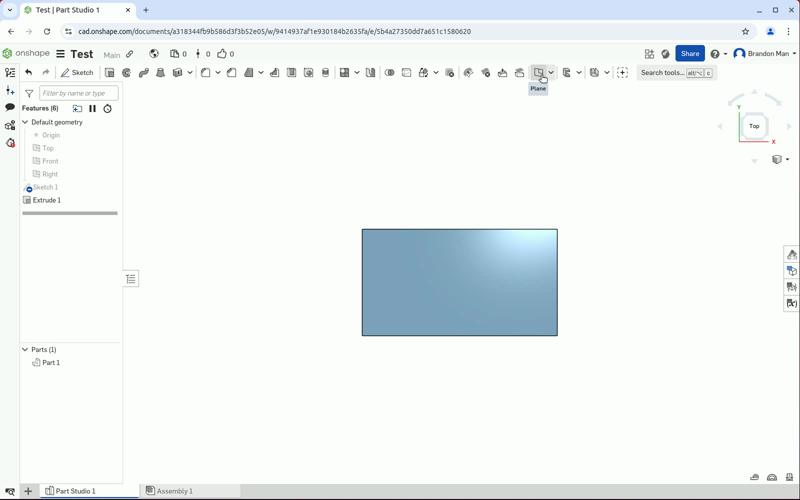
click(541, 75)
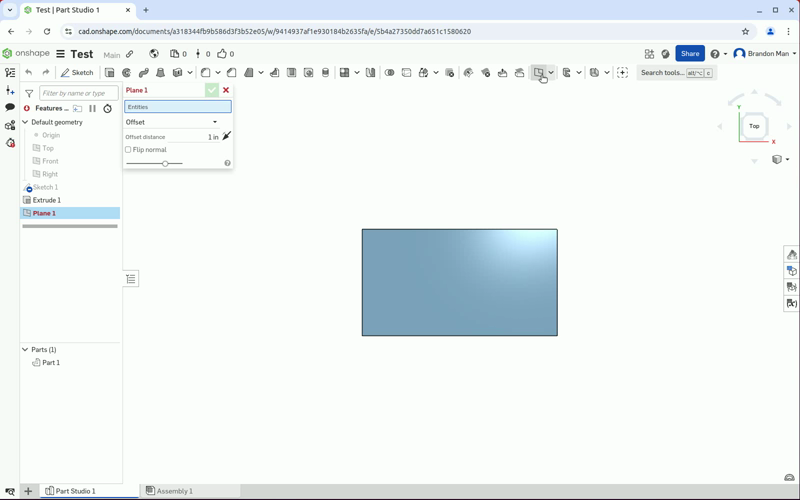
mouse_move(73, 150)
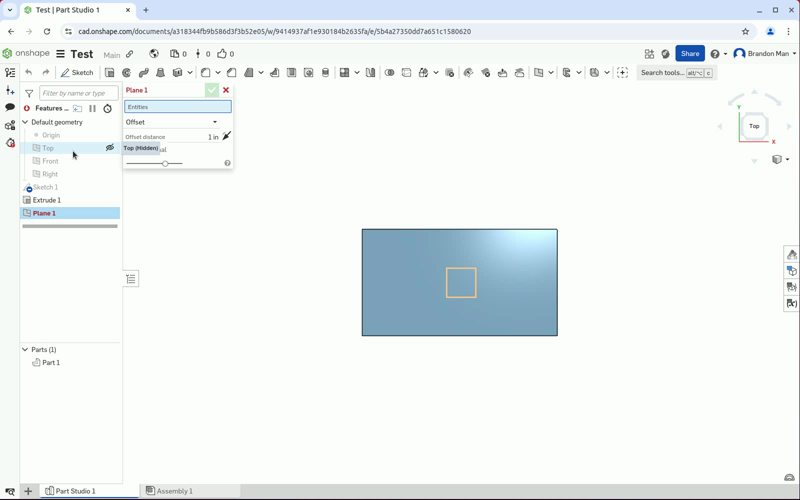
click(73, 150)
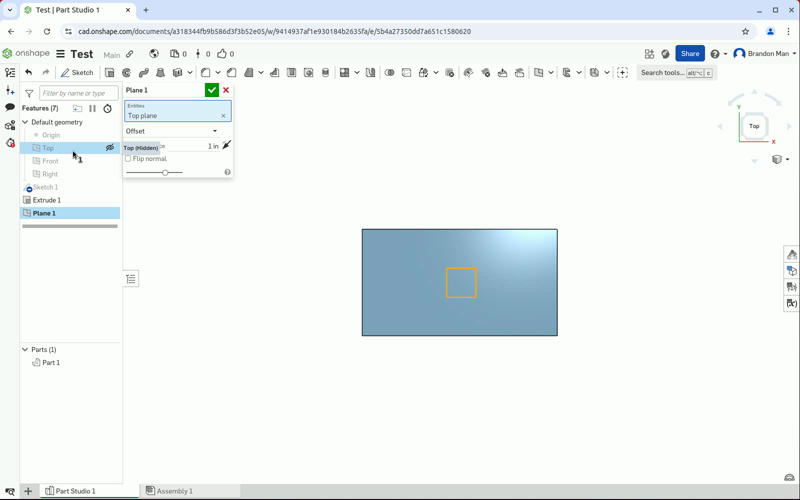
key(tab, 2)
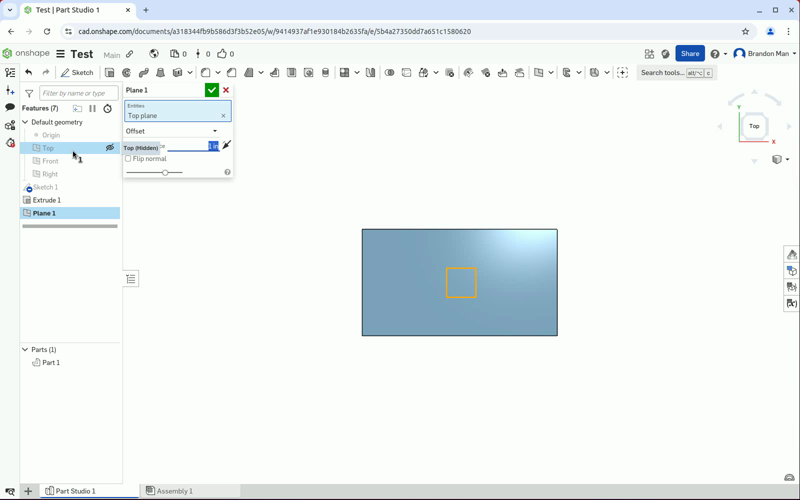
text(7.703)
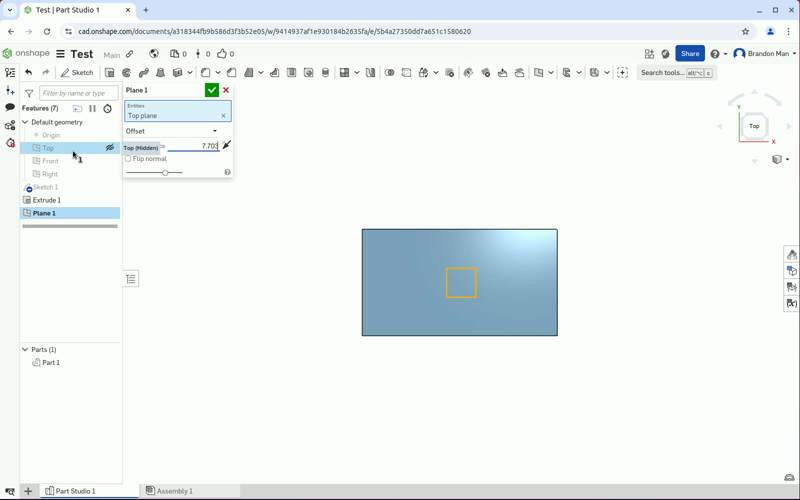
key(enter, 2)
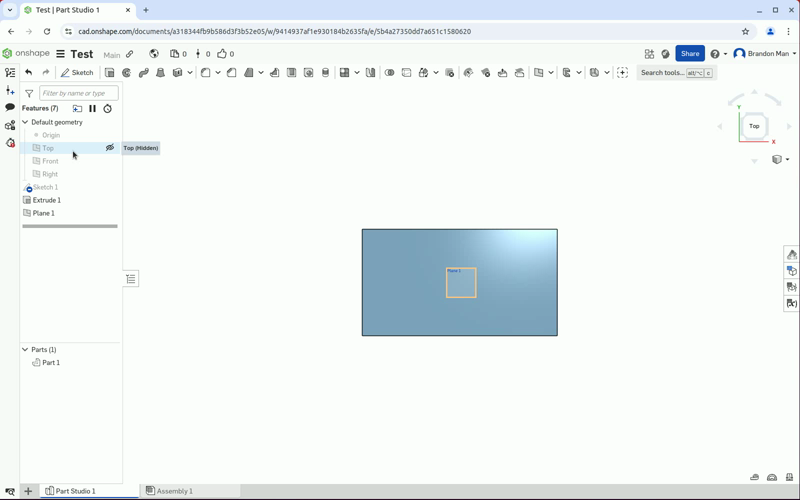
key(shift+s)
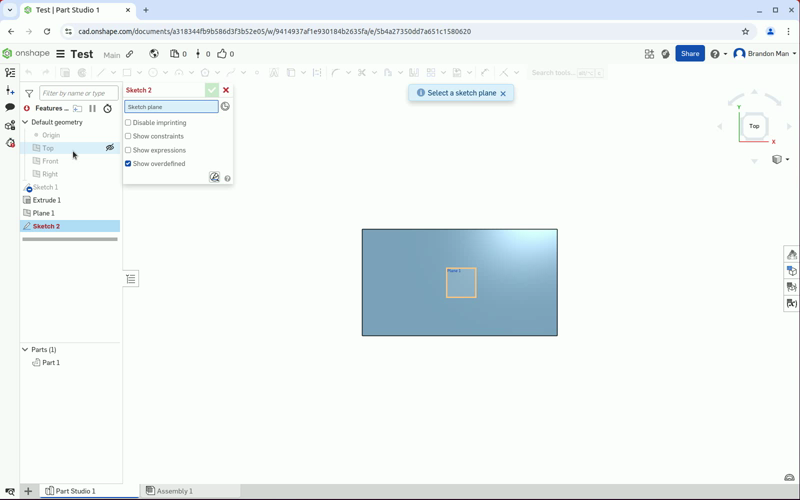
mouse_move(73, 215)
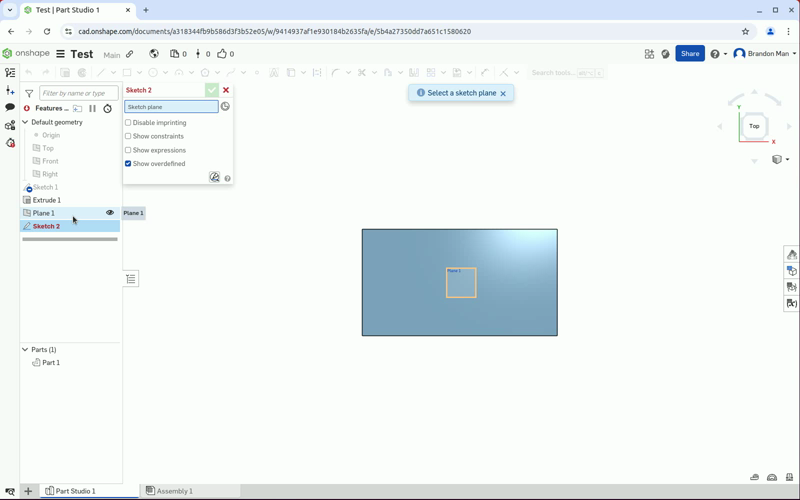
click(73, 215)
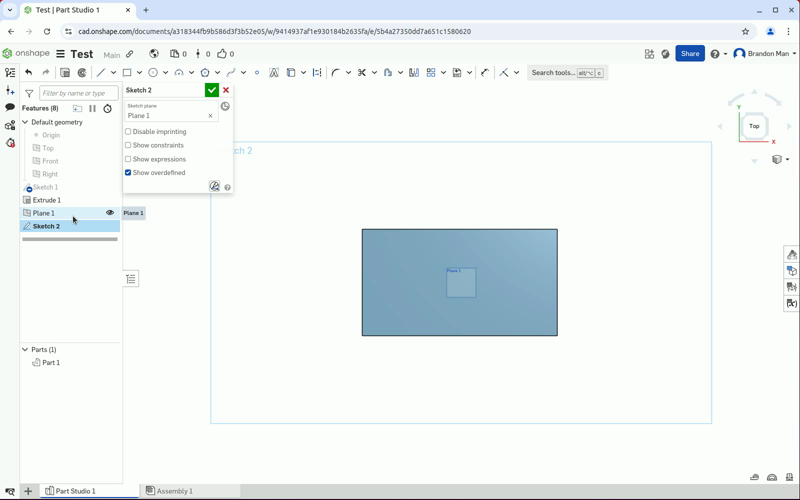
mouse_move(73, 352)
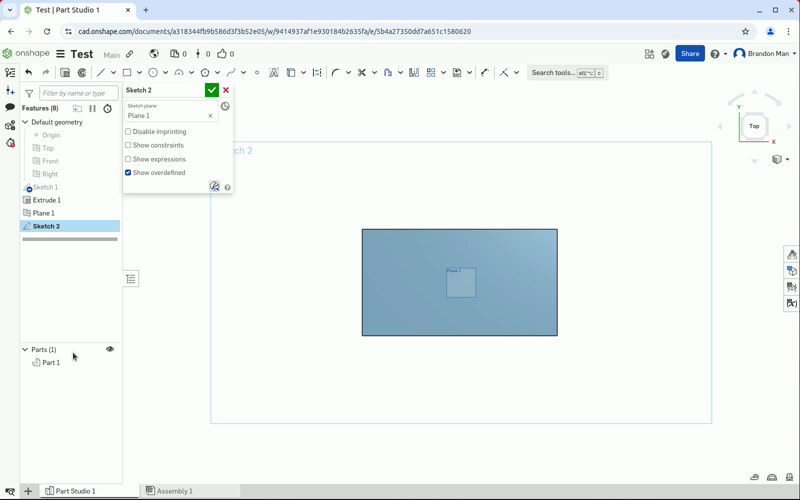
key(y)
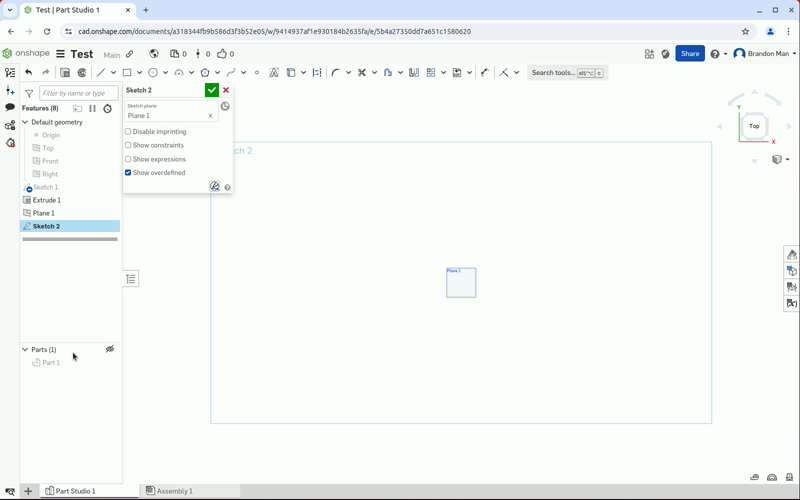
key(c)
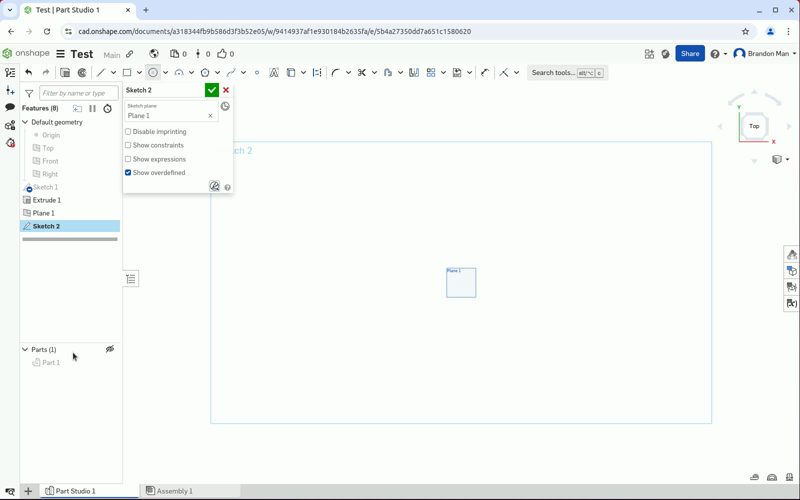
key_down(shift)
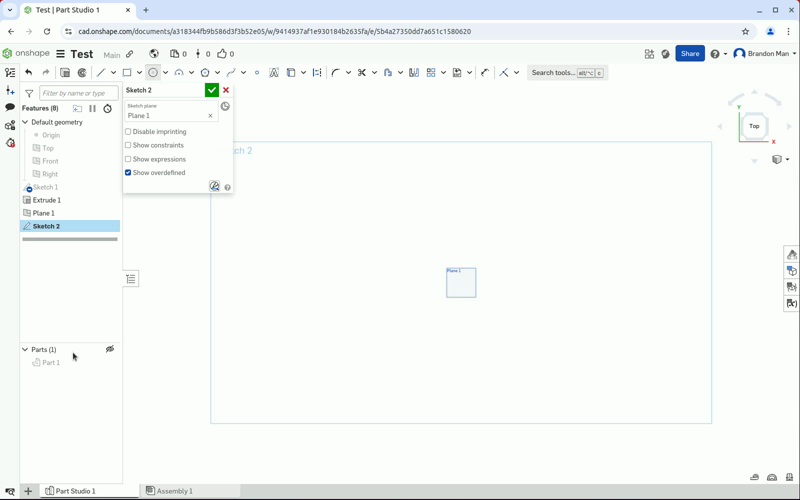
mouse_move(461, 282)
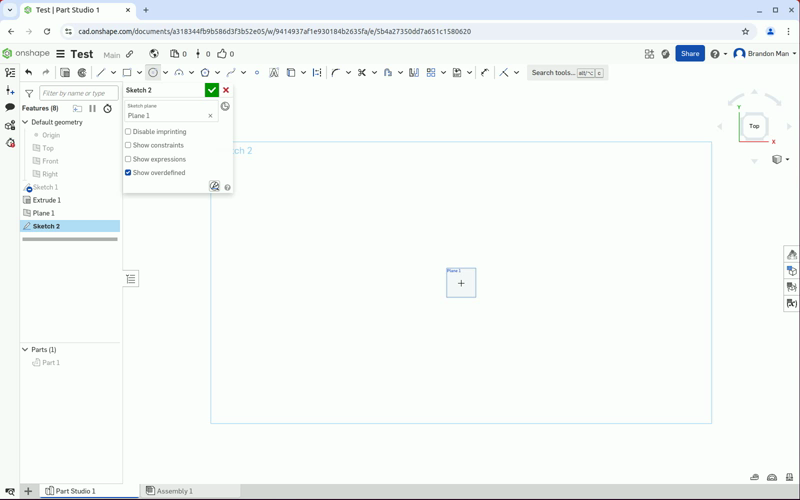
click(461, 282)
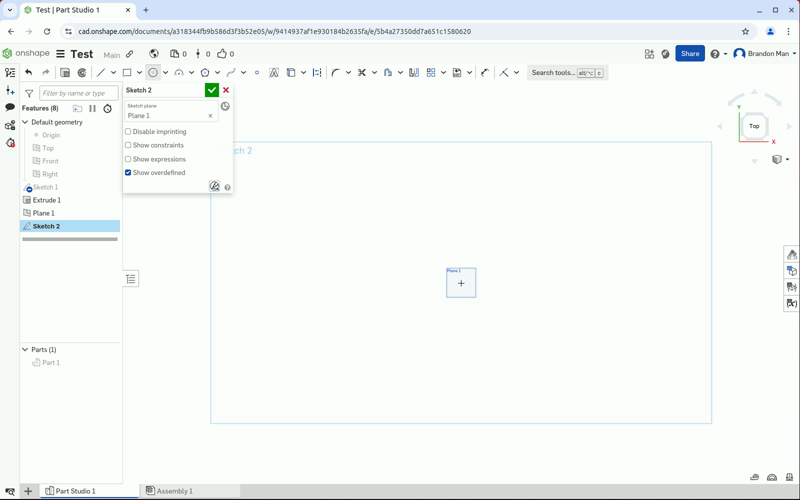
key_up(shift)
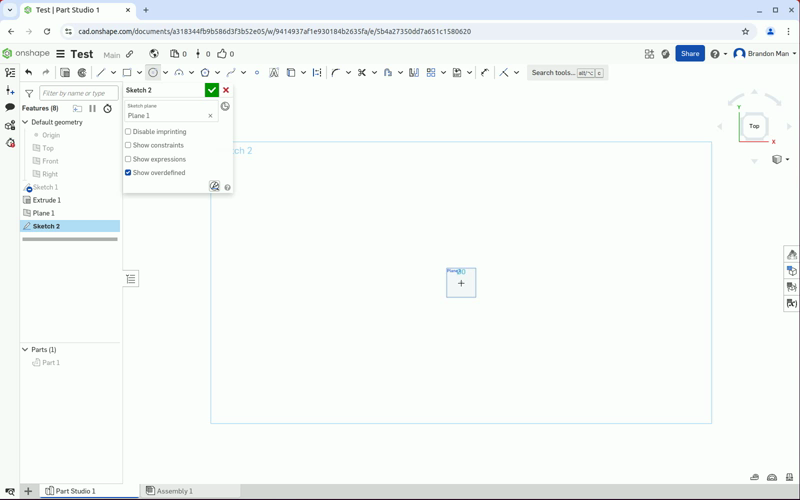
mouse_move(494, 282)
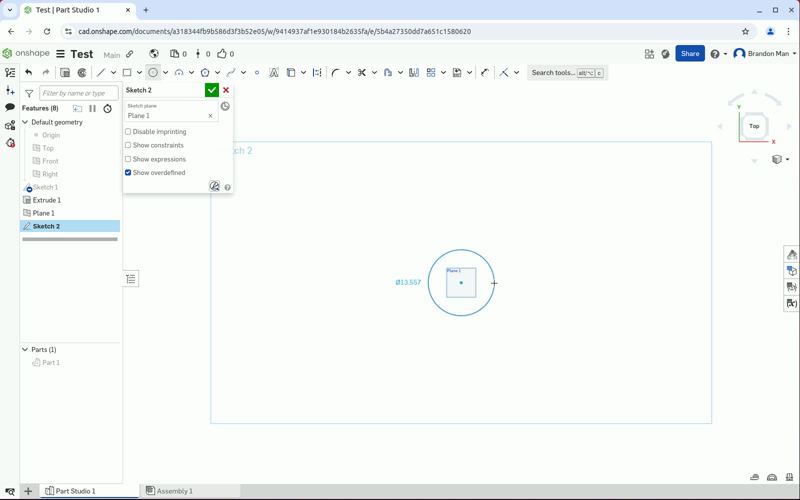
click(494, 282)
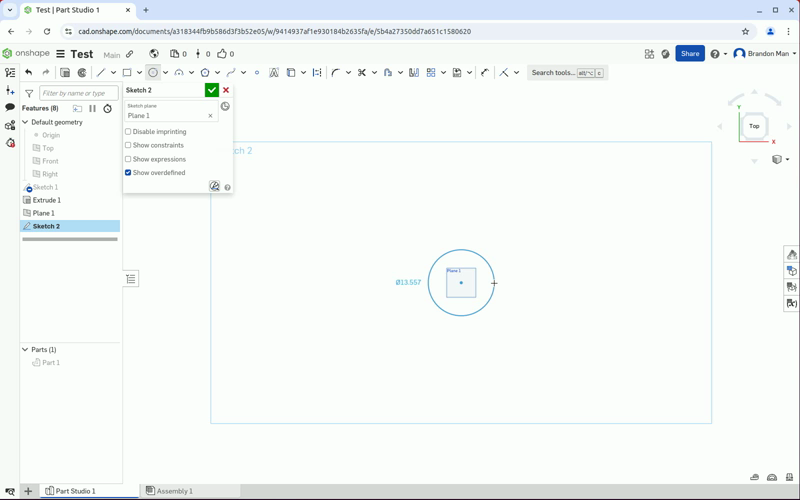
key(esc)
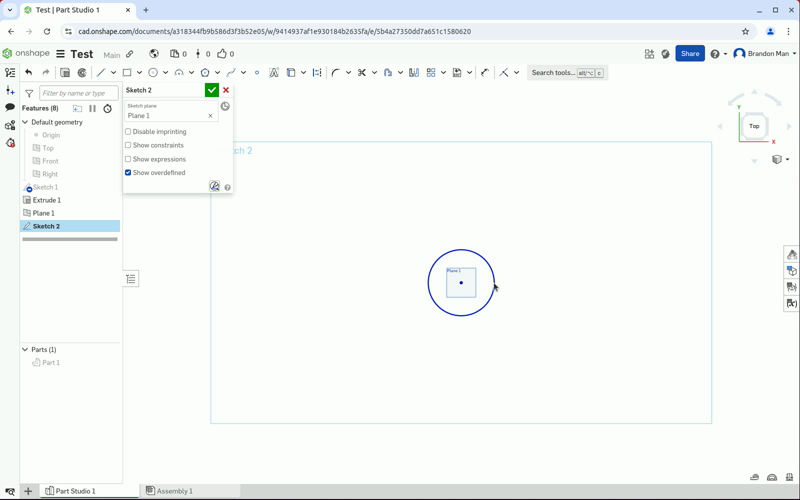
mouse_move(477, 291)
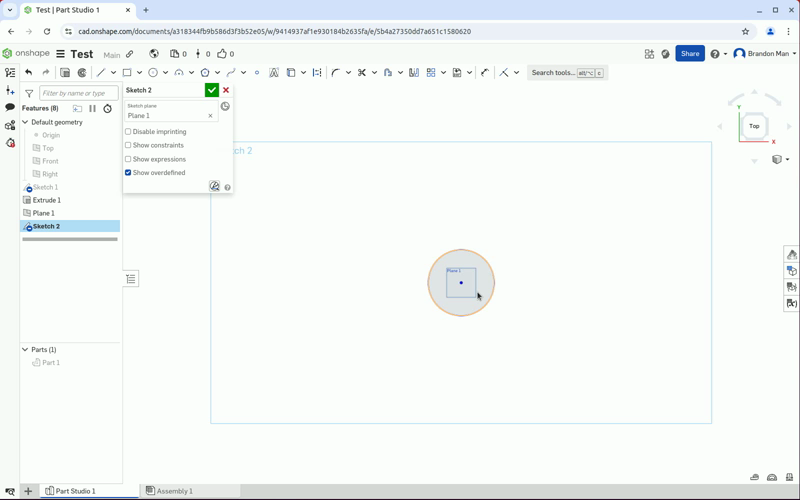
click(477, 291)
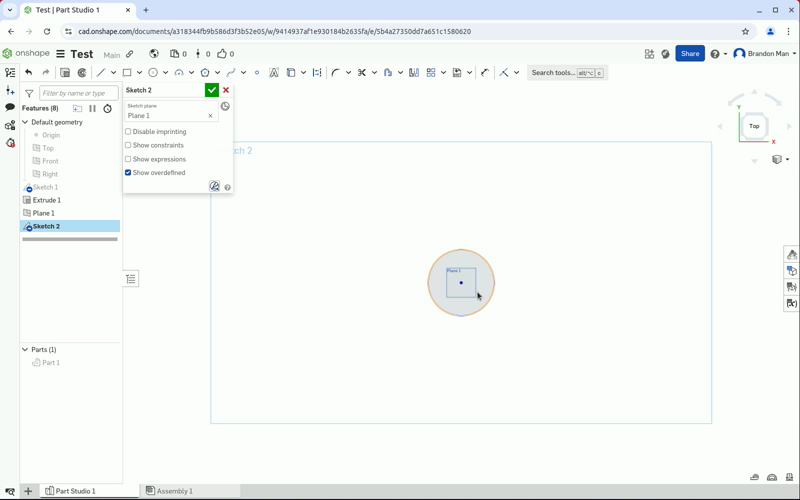
mouse_move(73, 352)
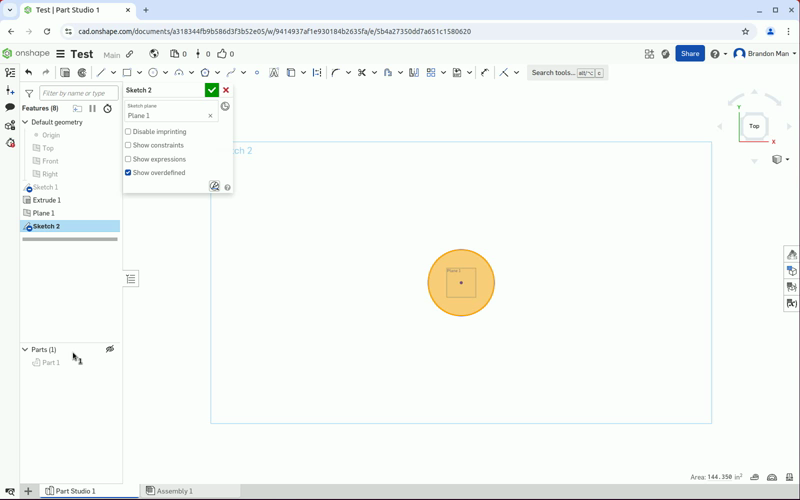
key(shift+y)
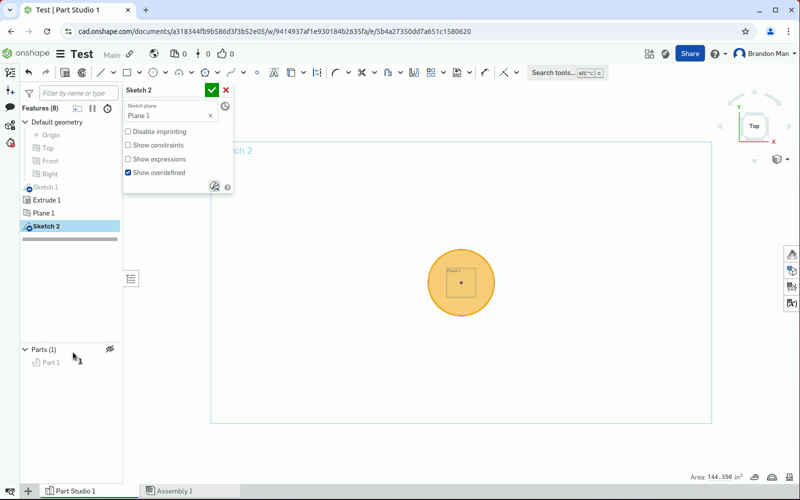
key(shift+e)
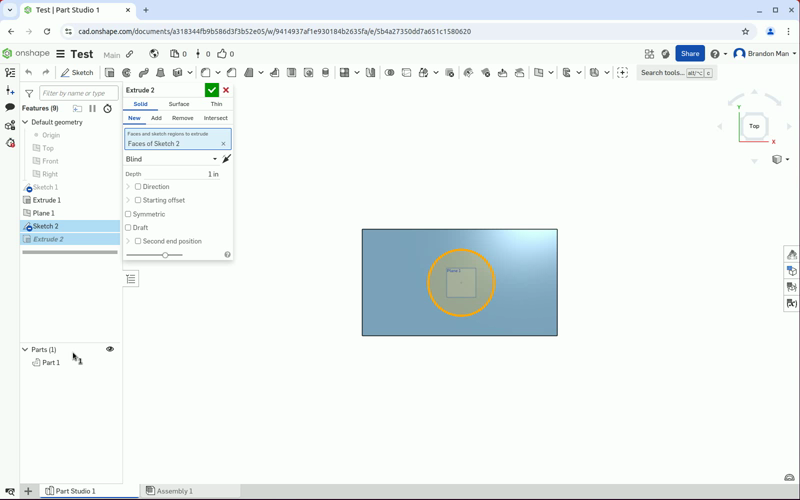
mouse_move(143, 106)
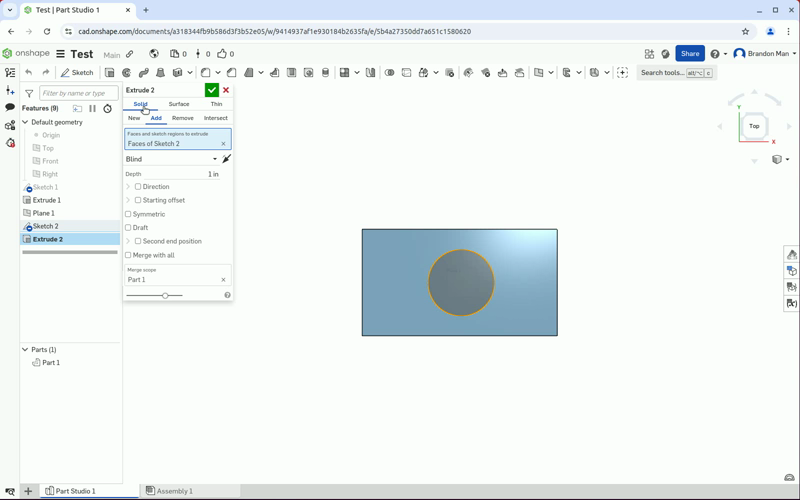
click(143, 106)
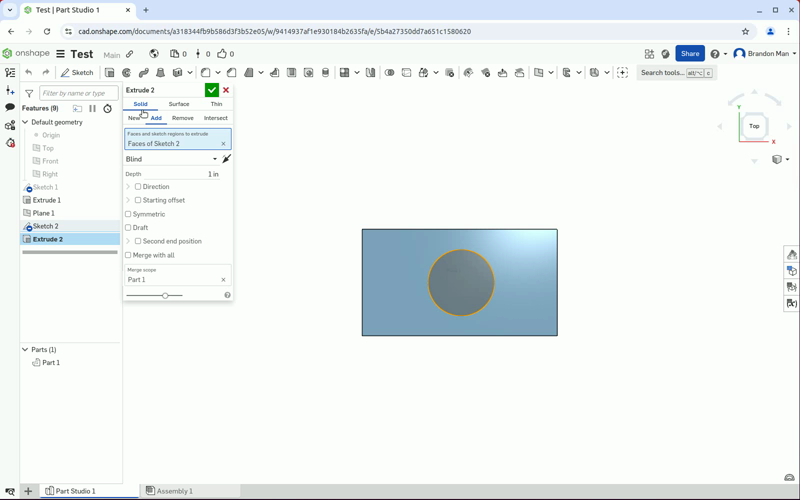
mouse_move(137, 120)
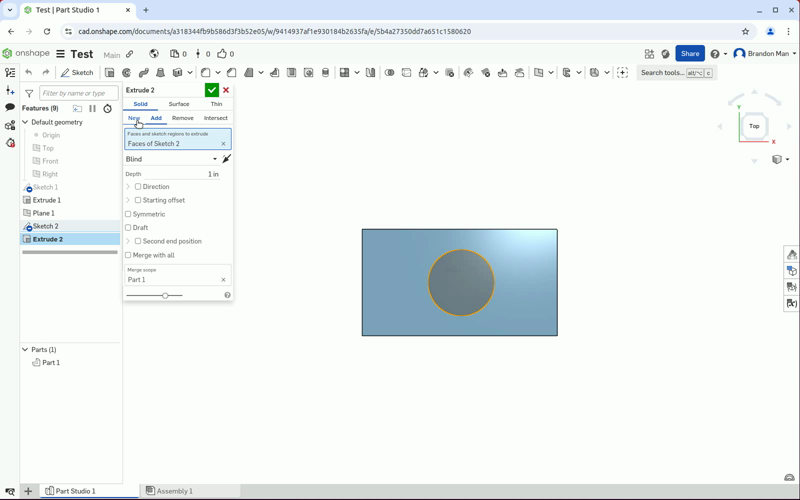
click(137, 120)
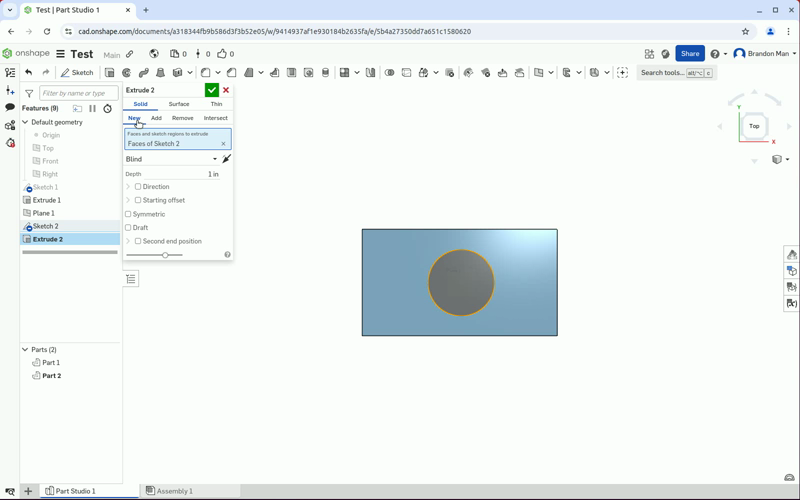
key(tab, 4)
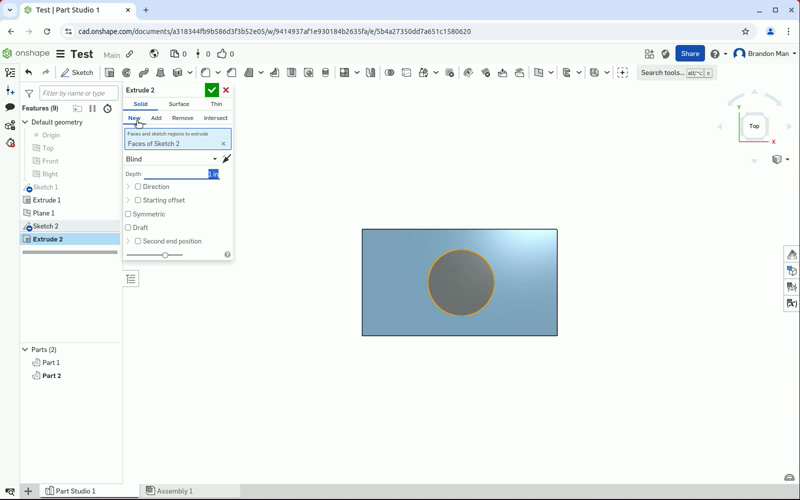
text(15.405)
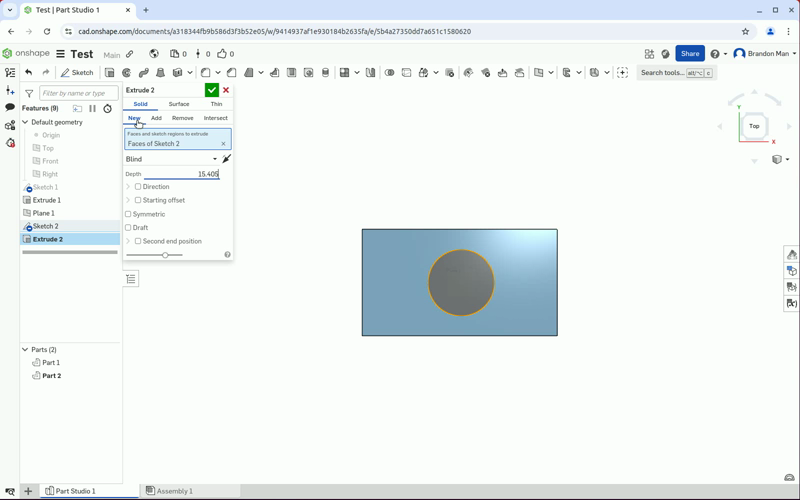
key(enter)
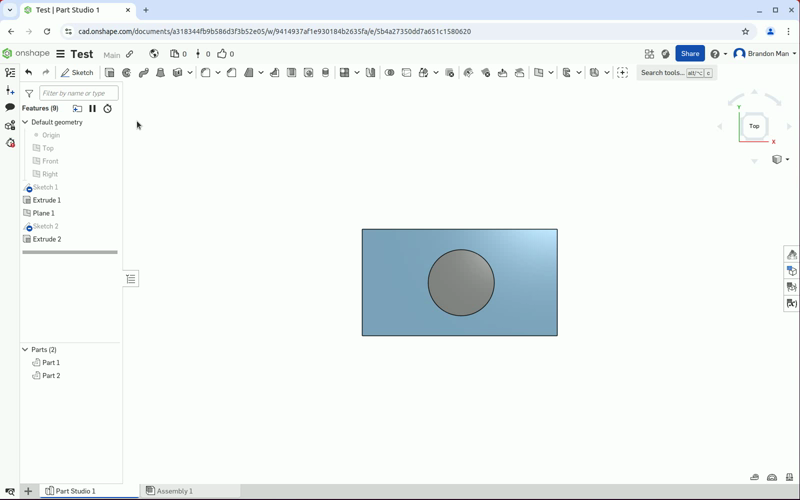
key(shift+h)
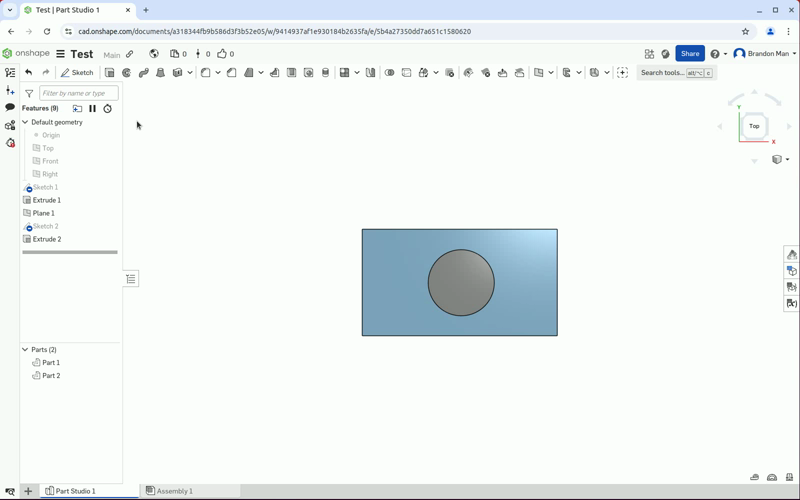
key(shift+h)
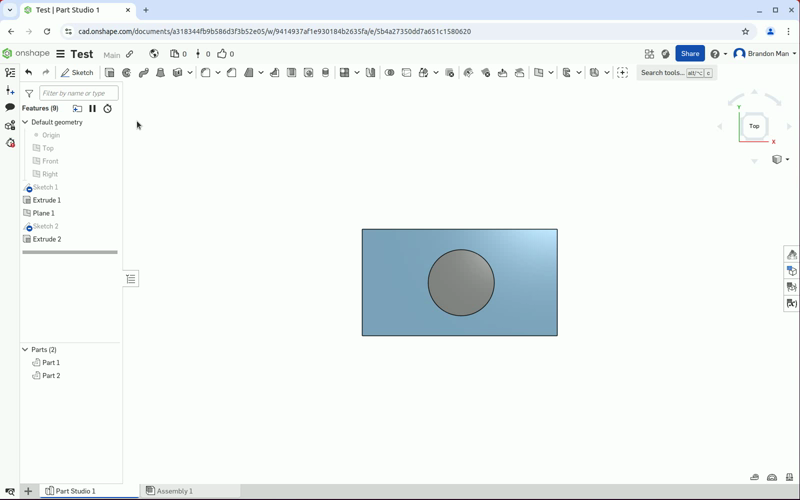
mouse_move(73, 189)
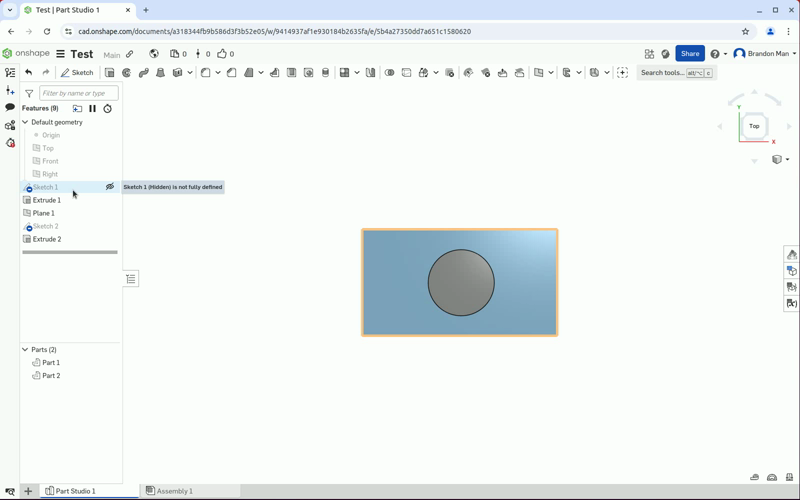
click(73, 189)
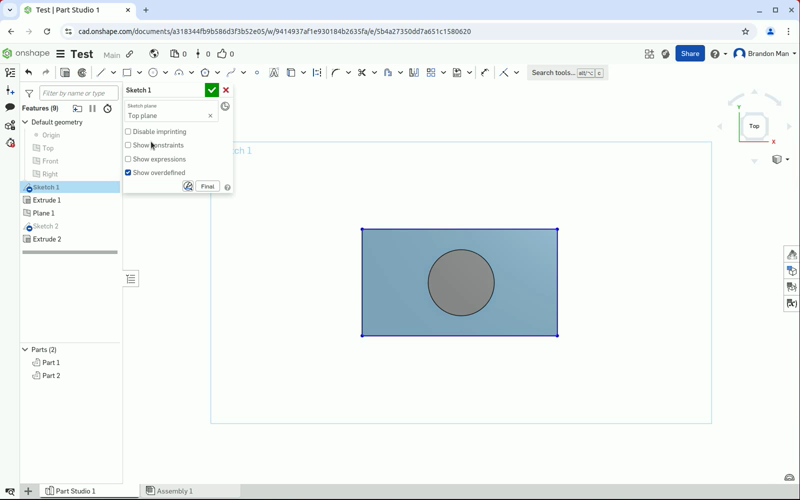
mouse_move(229, 92)
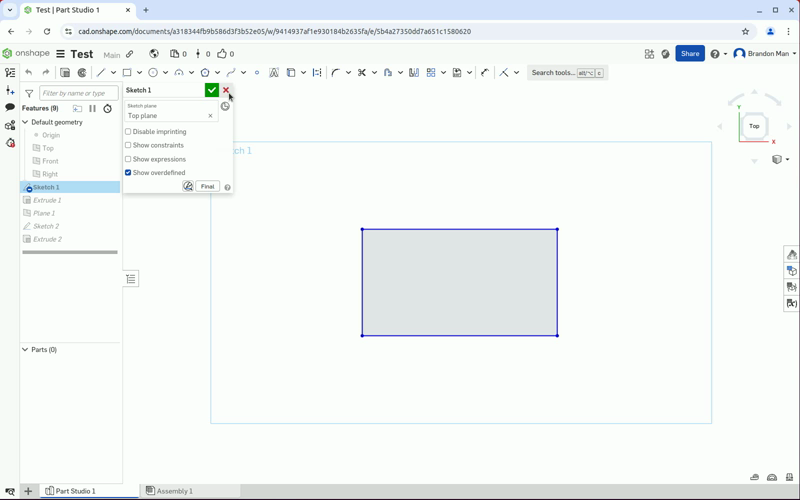
click(229, 92)
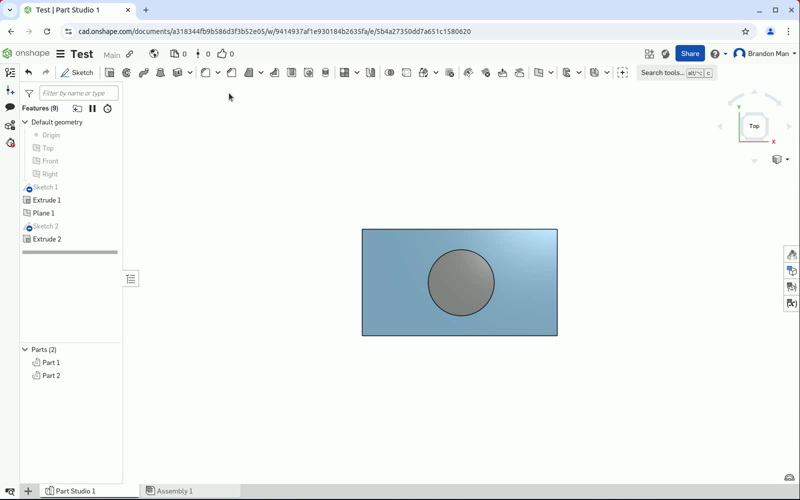
mouse_move(73, 352)
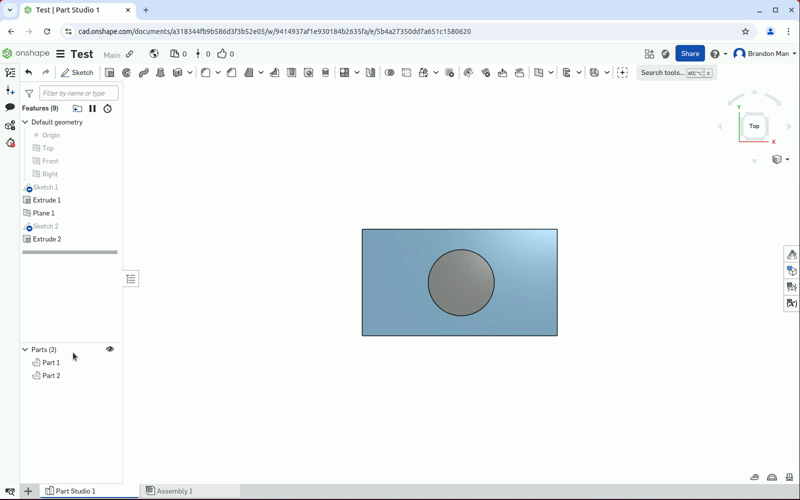
key(y)
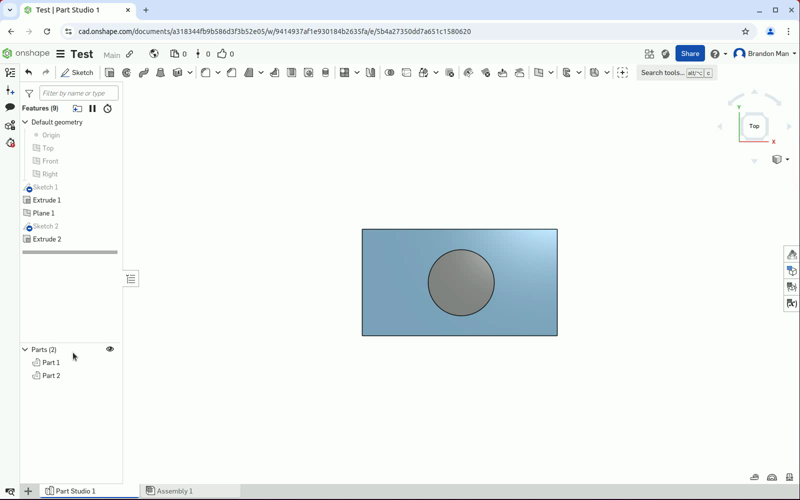
key(shift+p)
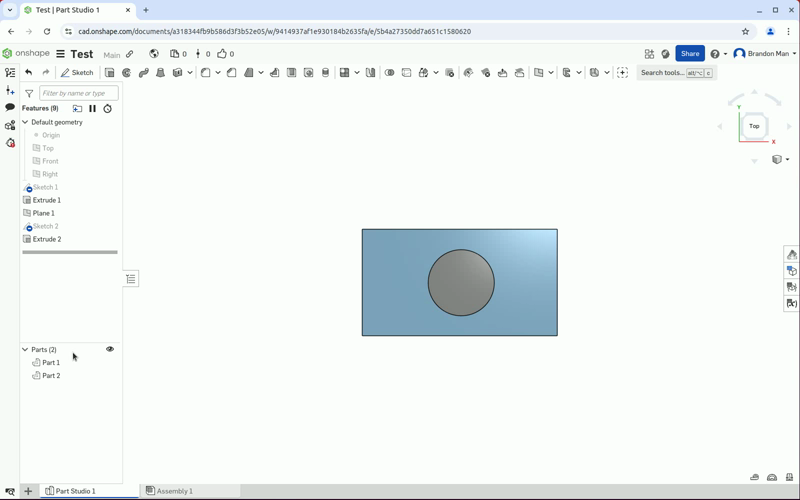
key(space)
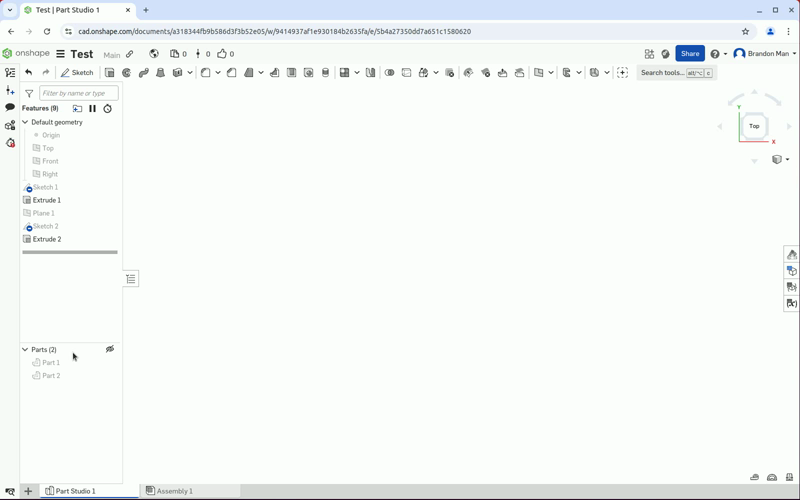
key_down(shift)
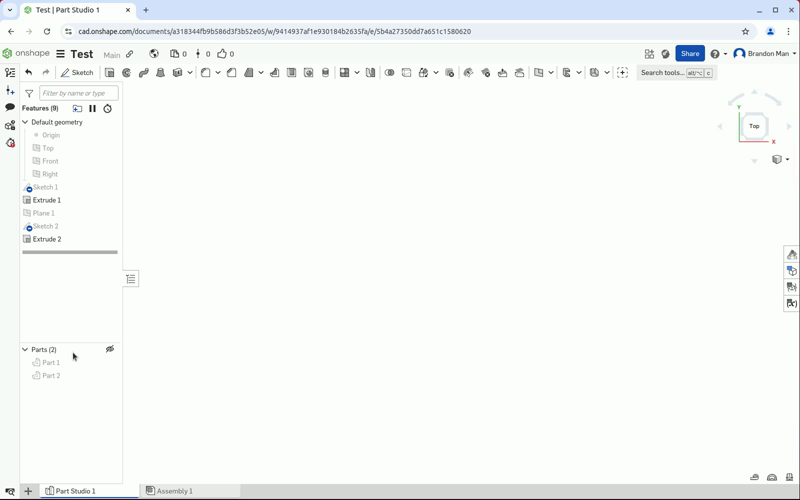
key(up)
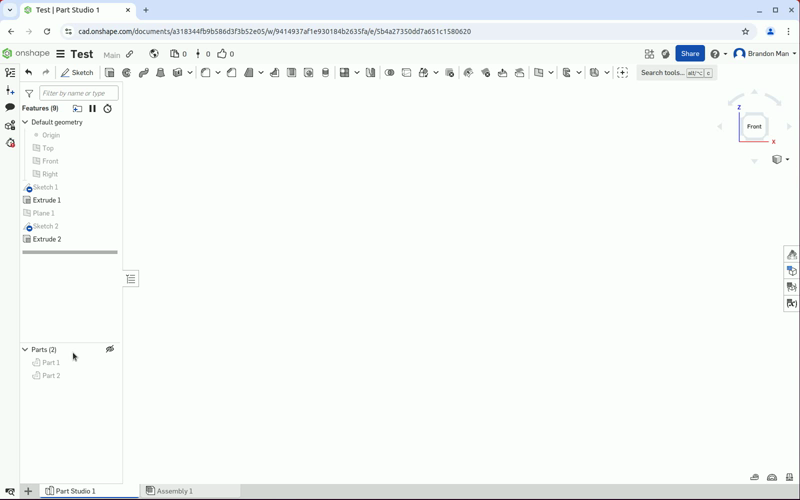
key_up(shift)
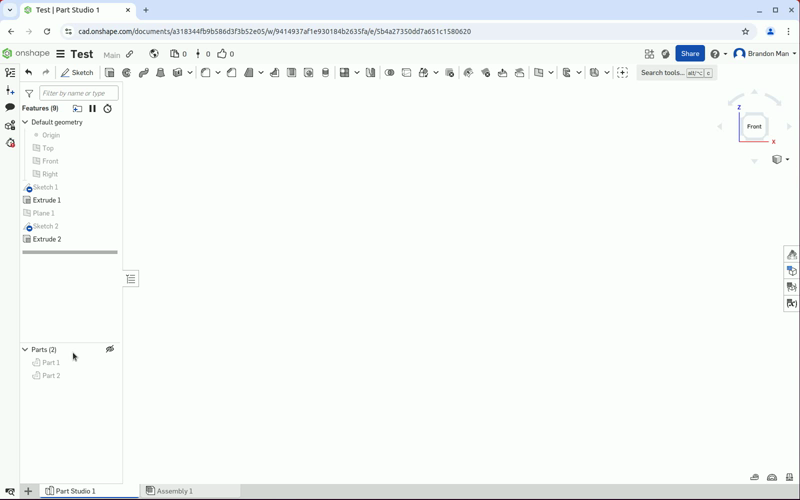
key(space)
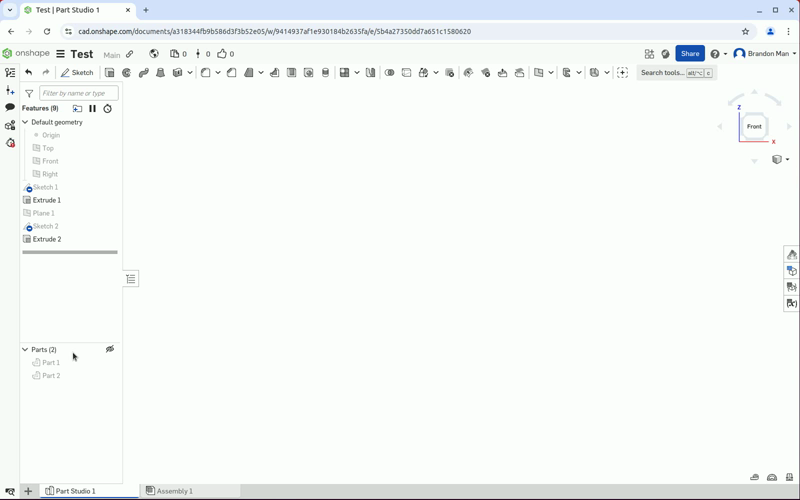
key_down(shift)
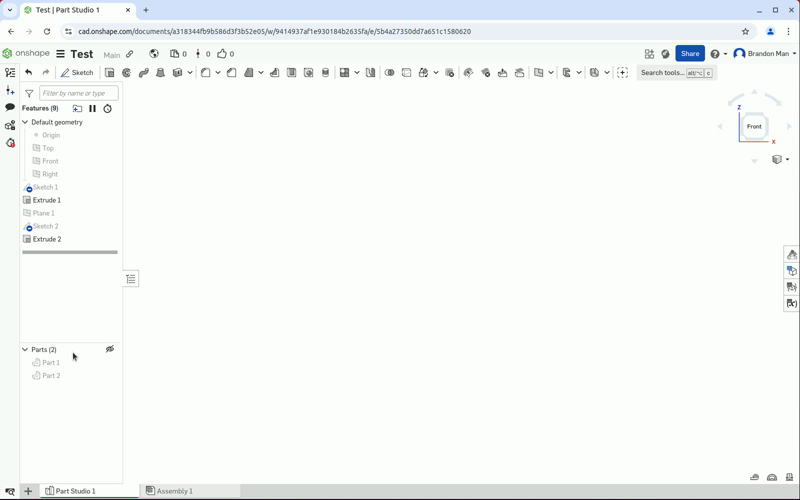
key(left)
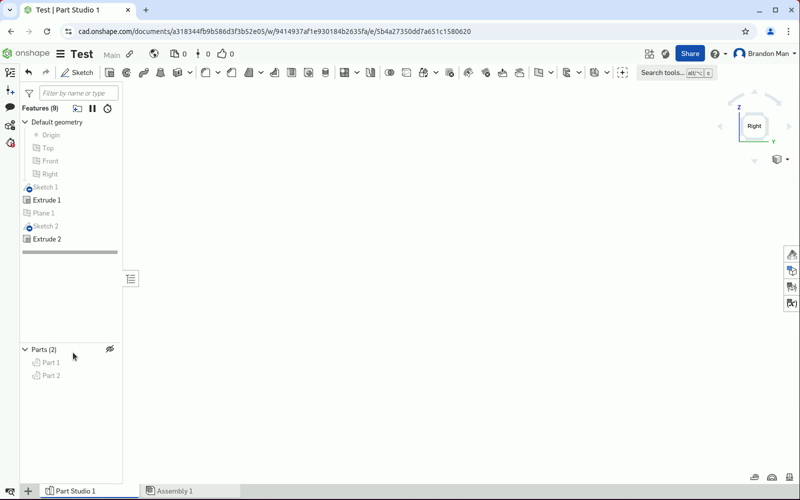
key_up(shift)
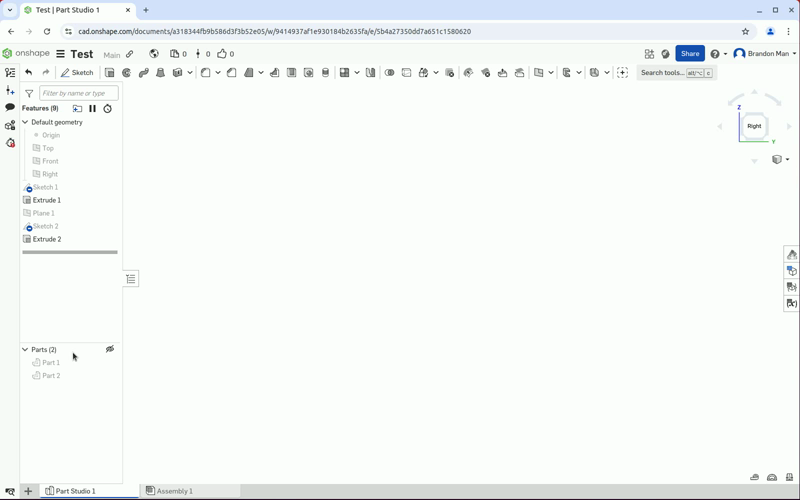
mouse_move(73, 352)
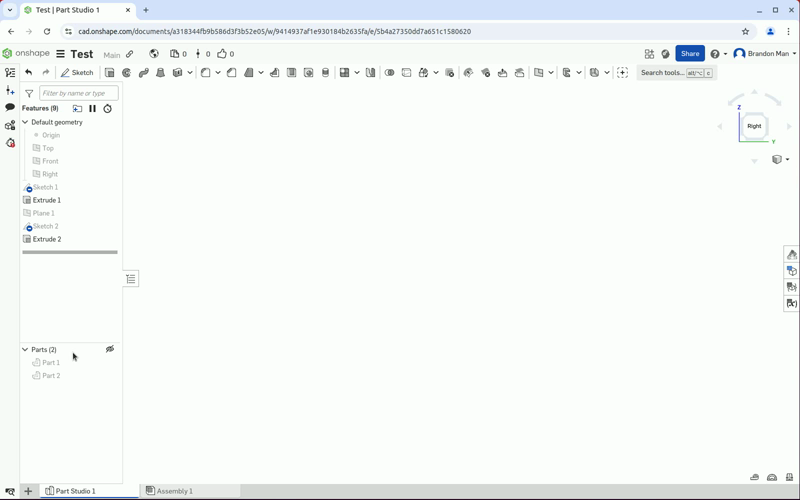
key(shift+y)
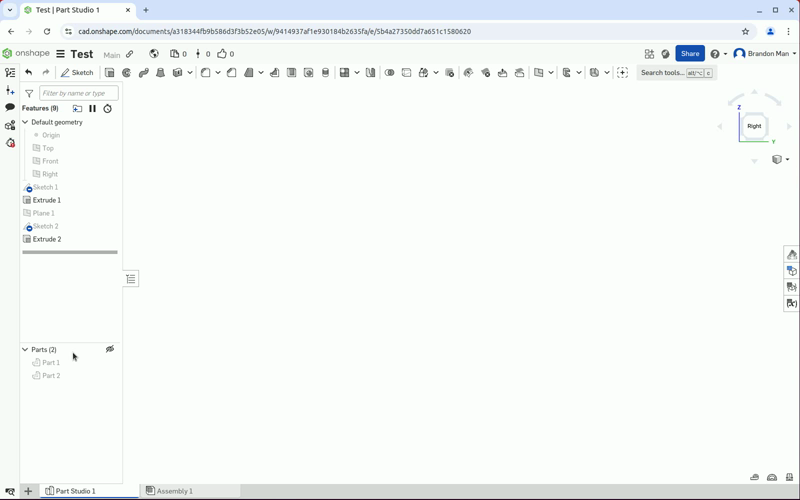
key(shift+s)
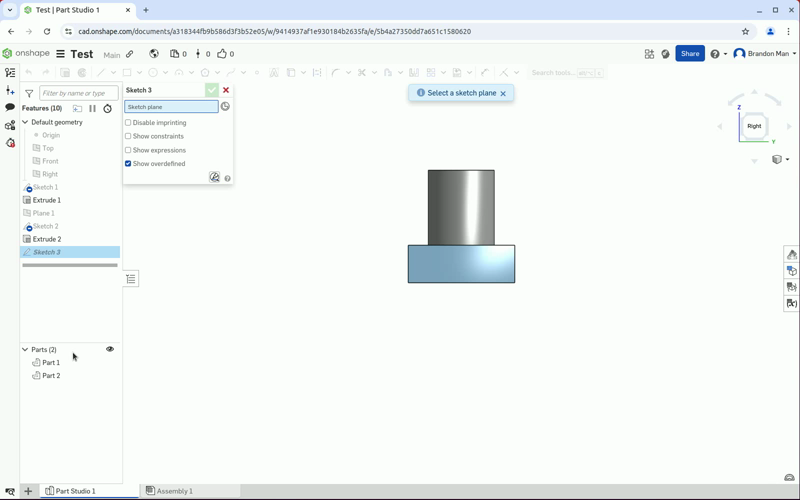
mouse_move(73, 176)
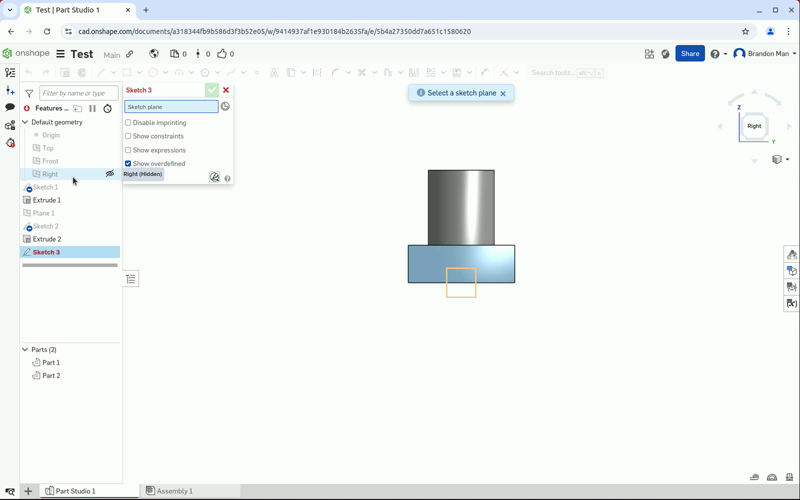
click(73, 176)
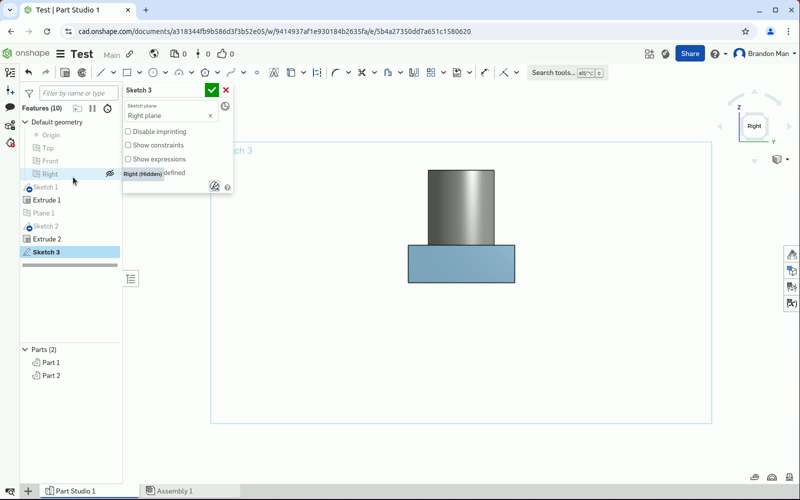
mouse_move(73, 352)
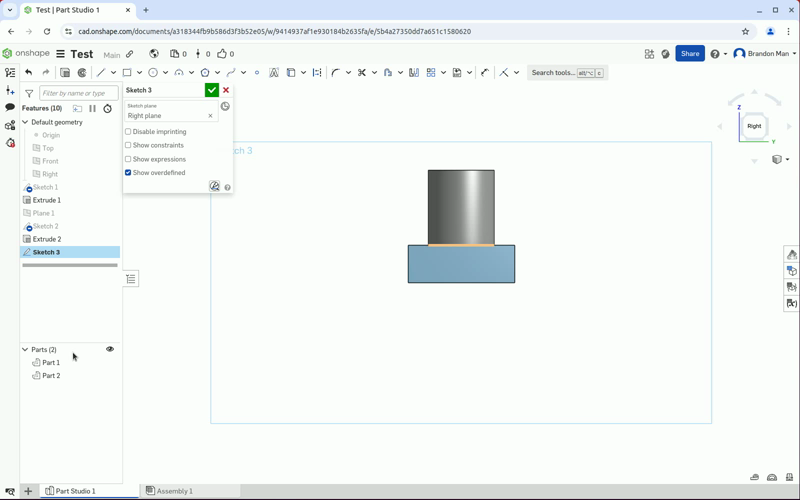
key(y)
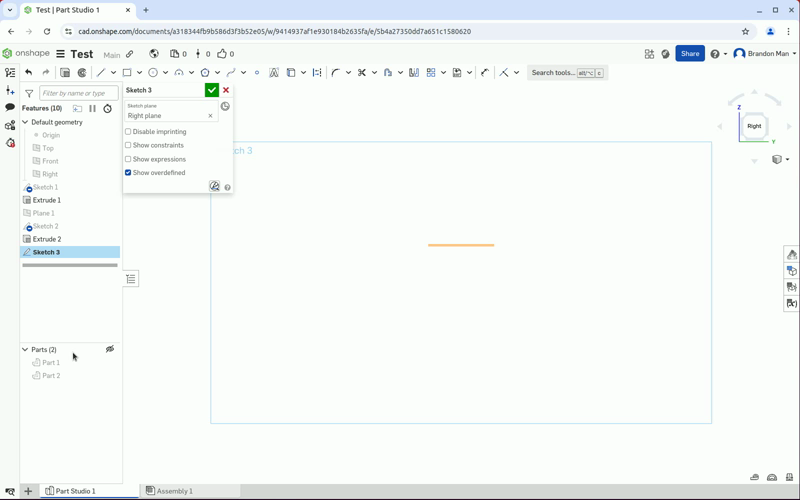
key(l)
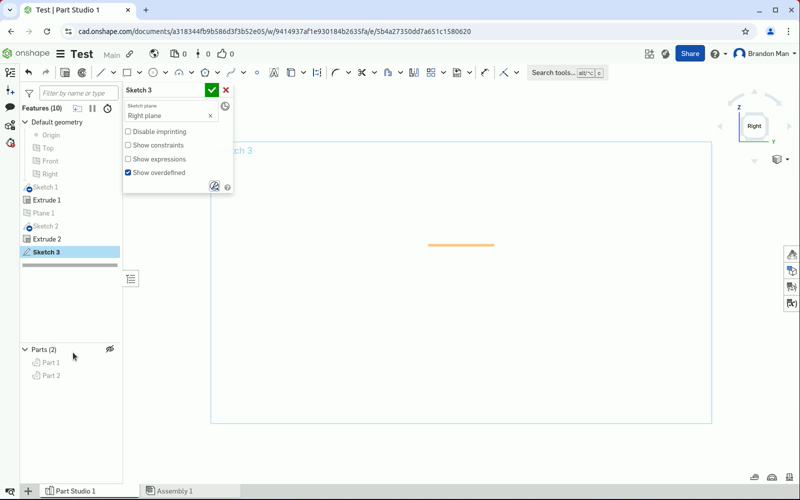
key_down(shift)
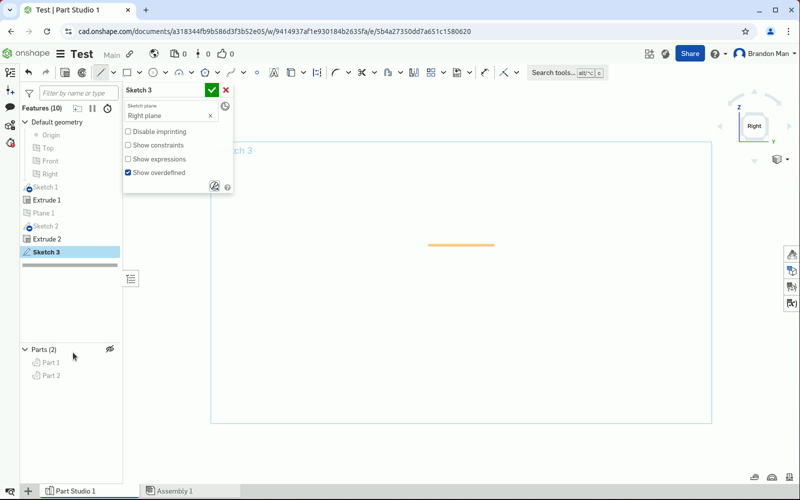
mouse_move(427, 183)
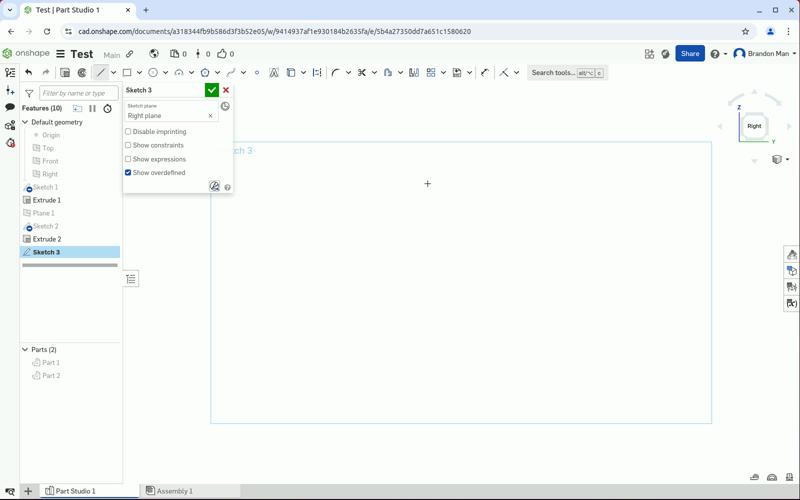
click(427, 183)
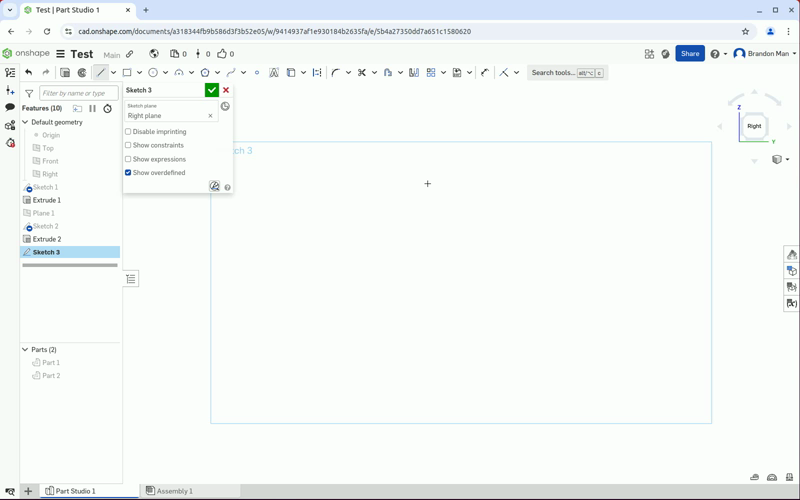
key_up(shift)
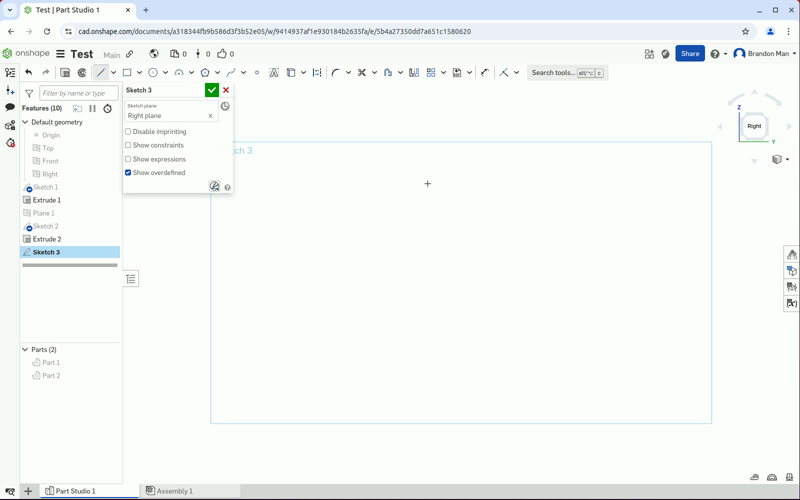
key_down(shift)
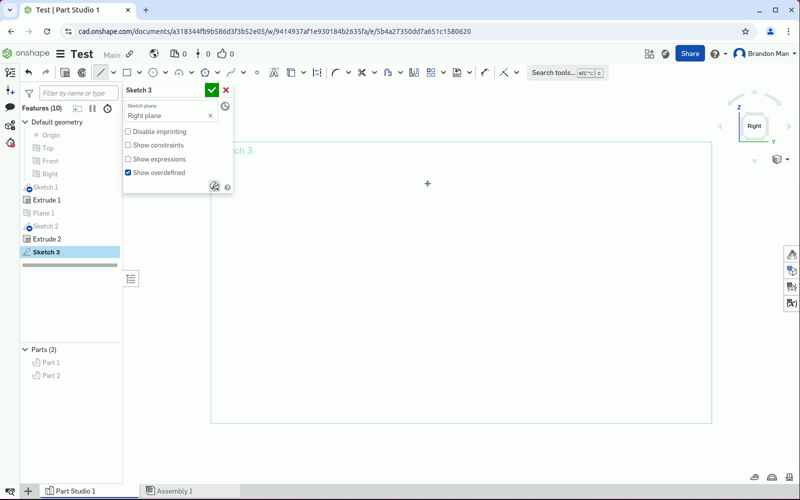
mouse_move(492, 220)
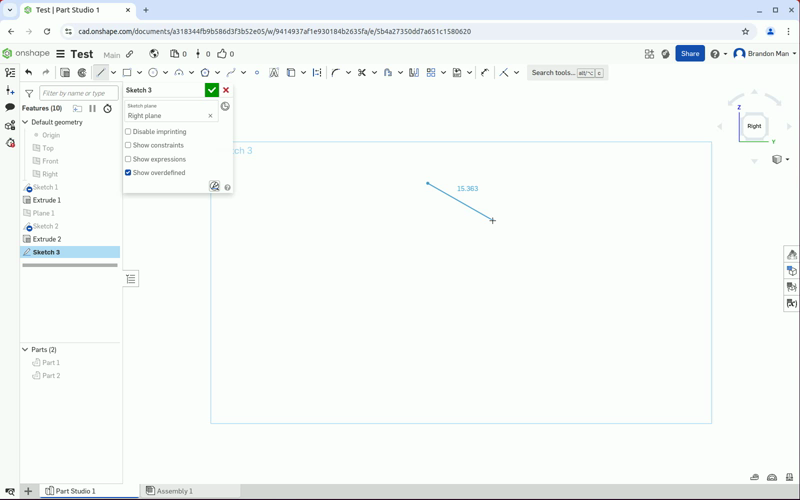
click(492, 220)
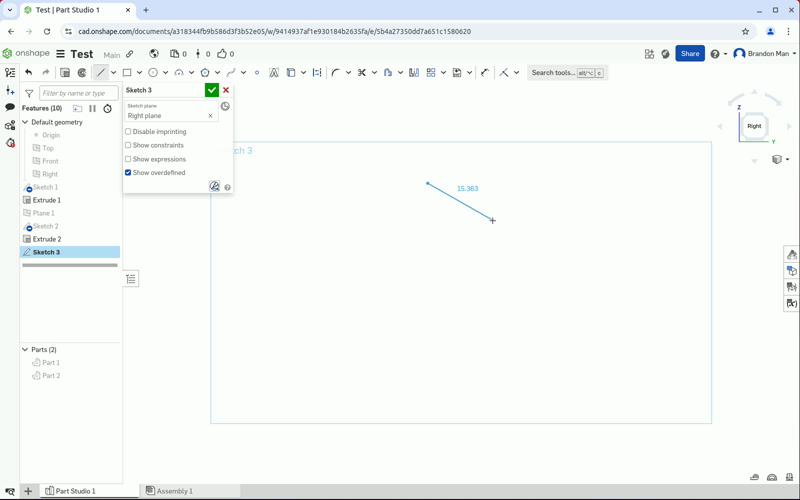
key_up(shift)
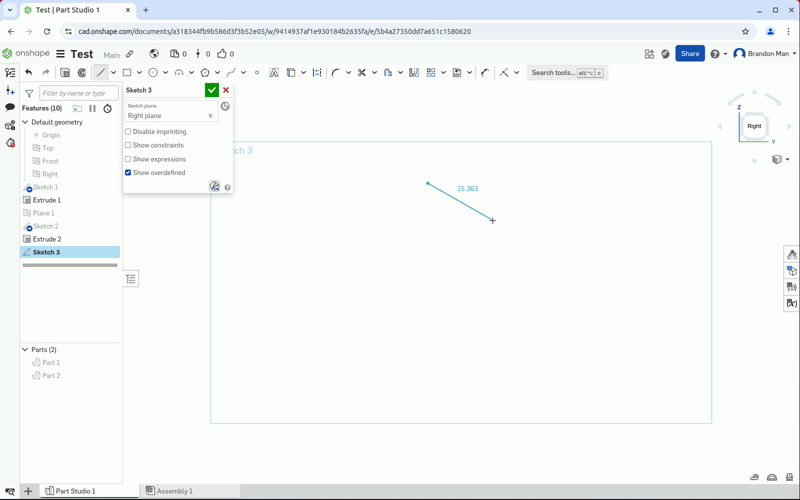
key_down(shift)
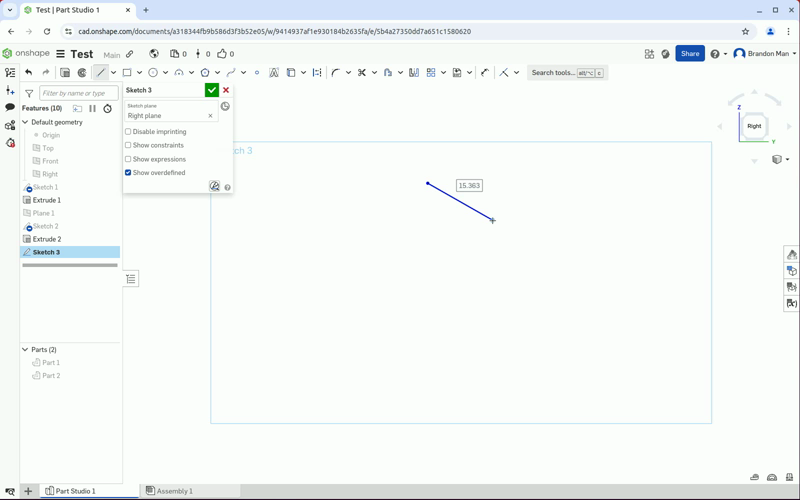
mouse_move(522, 220)
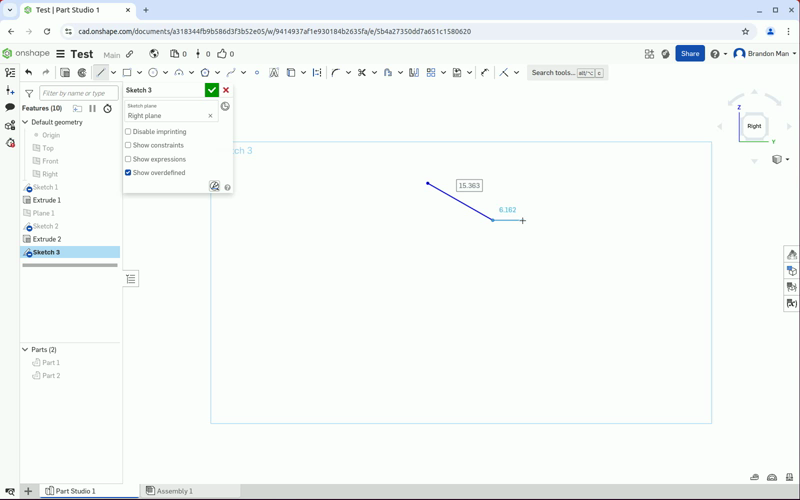
mouse_move(492, 170)
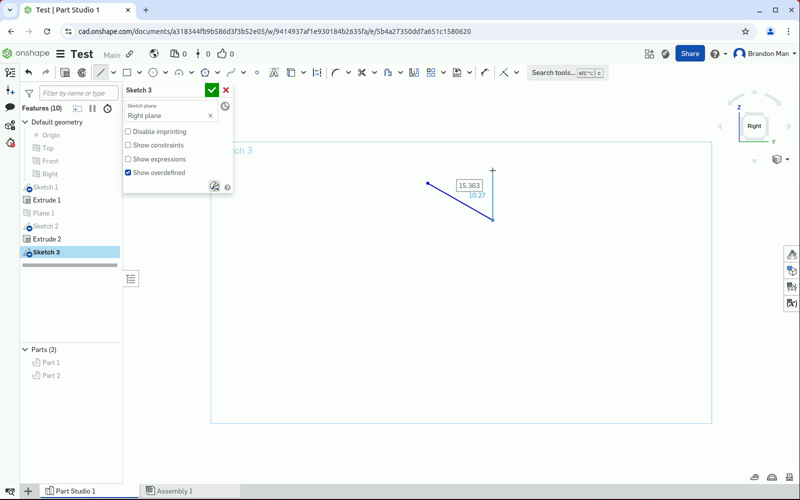
click(492, 170)
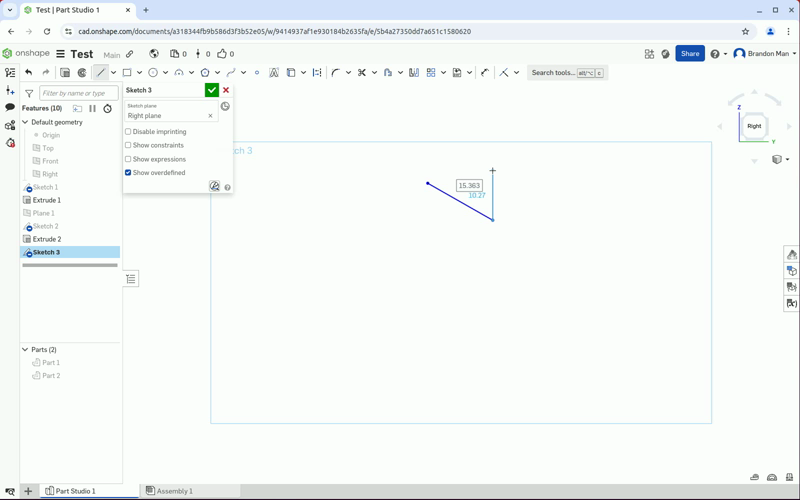
key_up(shift)
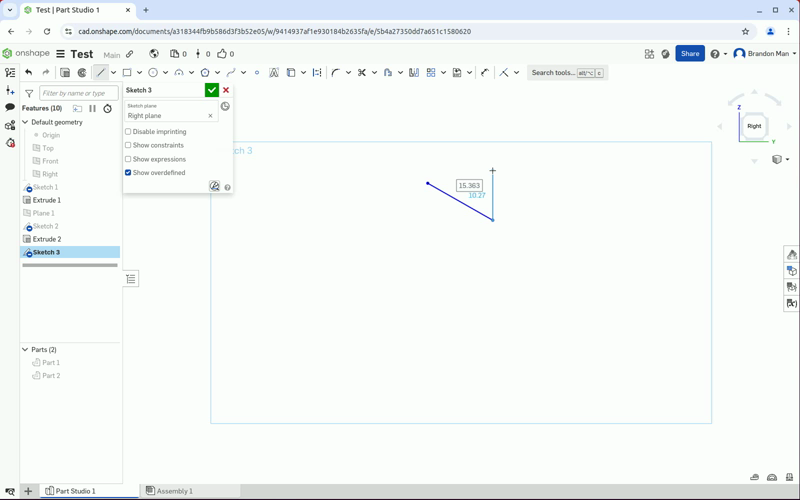
key_down(shift)
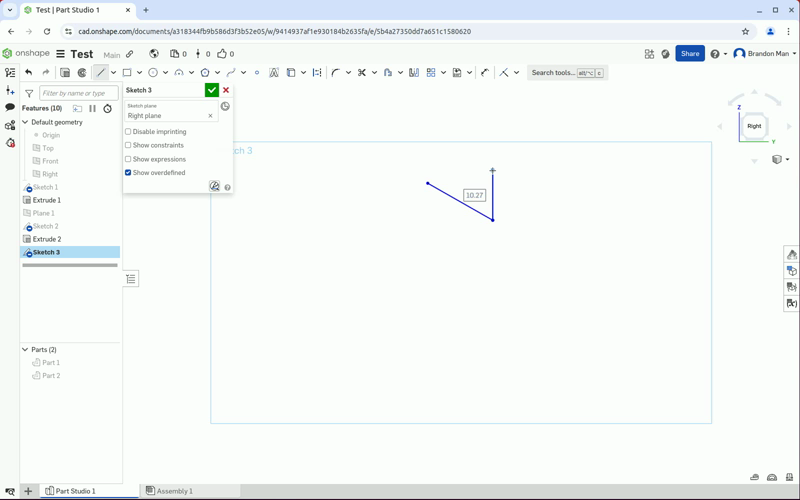
mouse_move(427, 170)
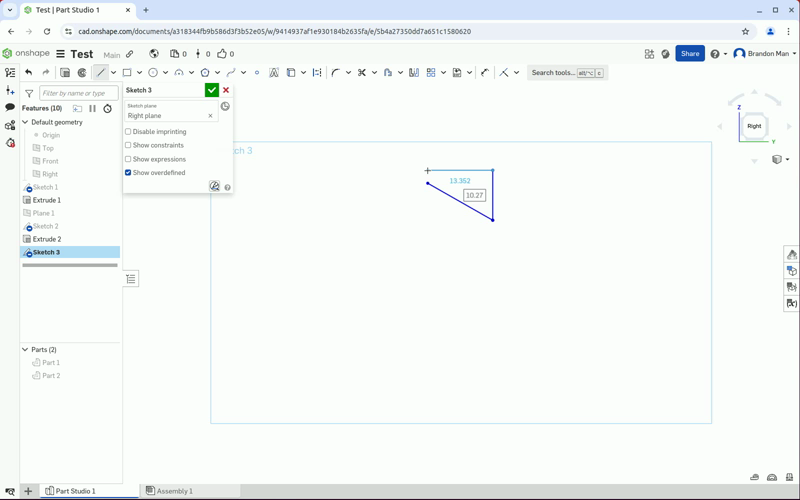
click(427, 170)
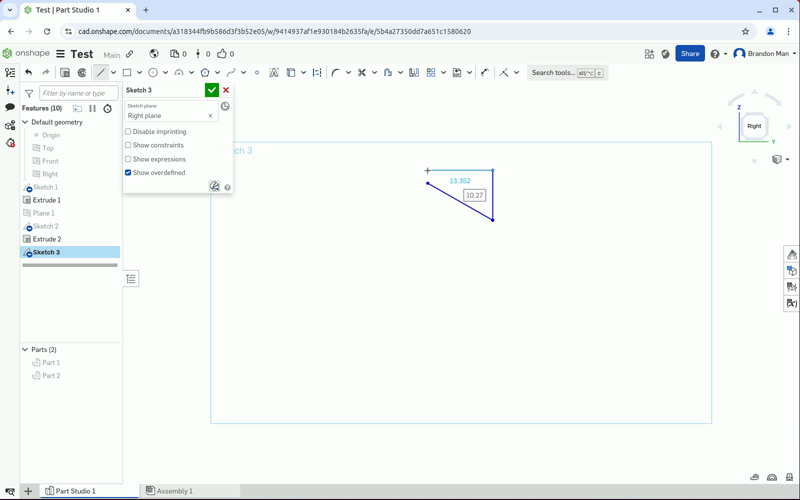
key_up(shift)
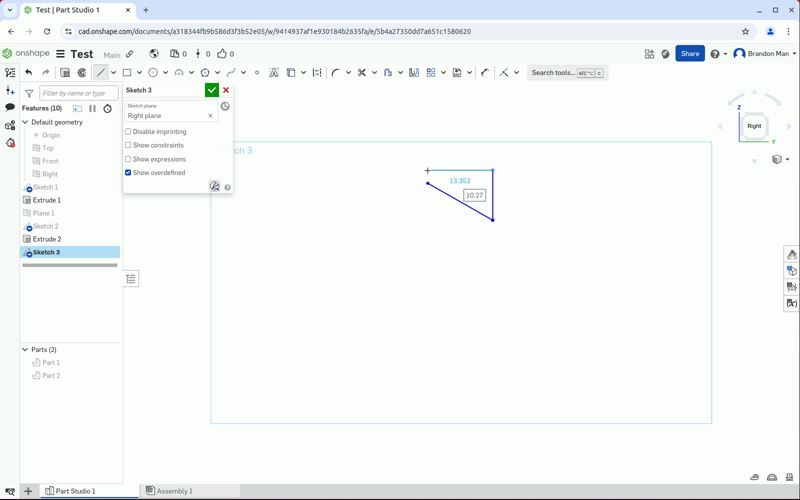
mouse_move(457, 170)
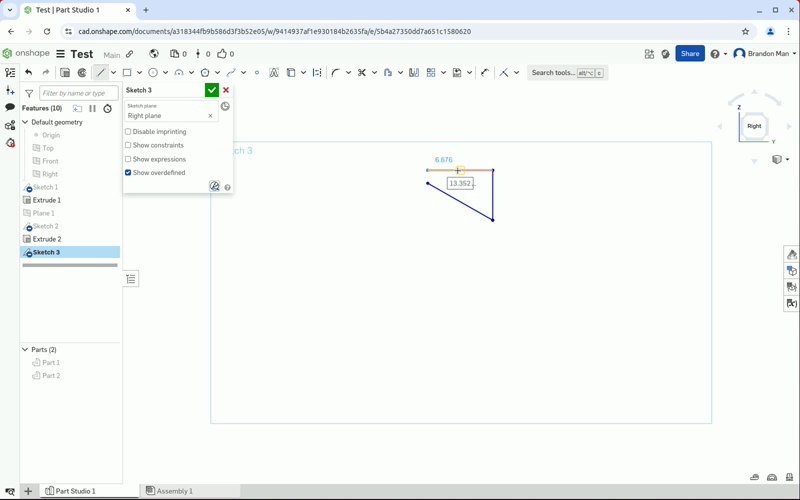
key_down(shift)
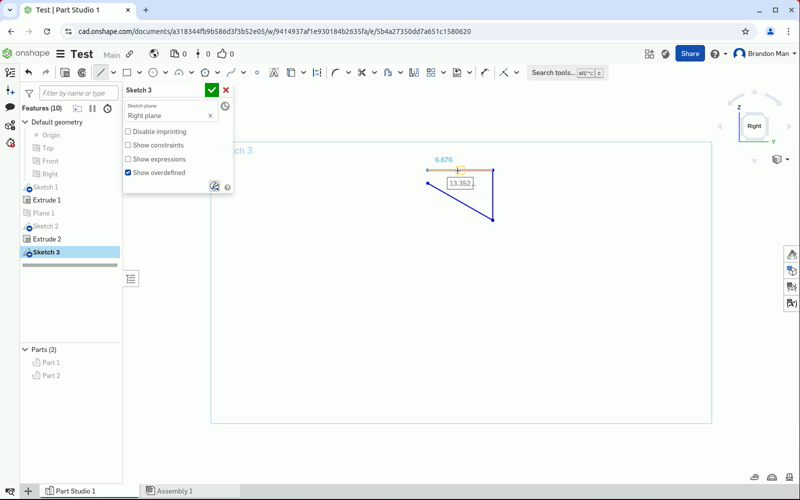
mouse_move(427, 183)
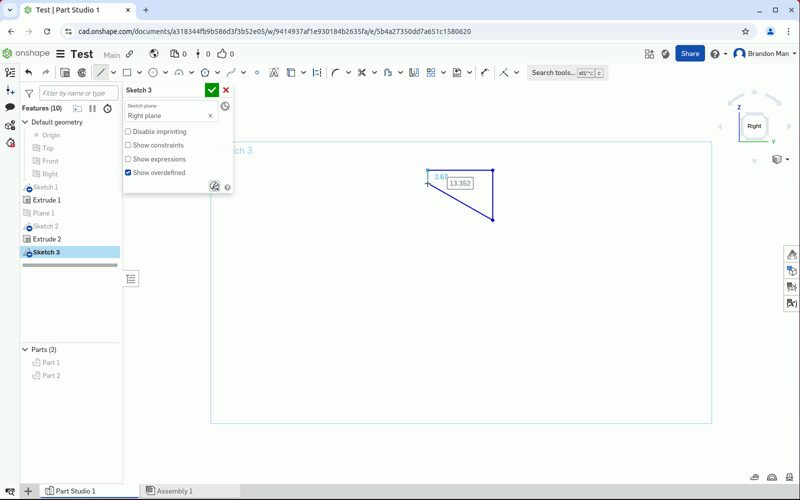
key_up(shift)
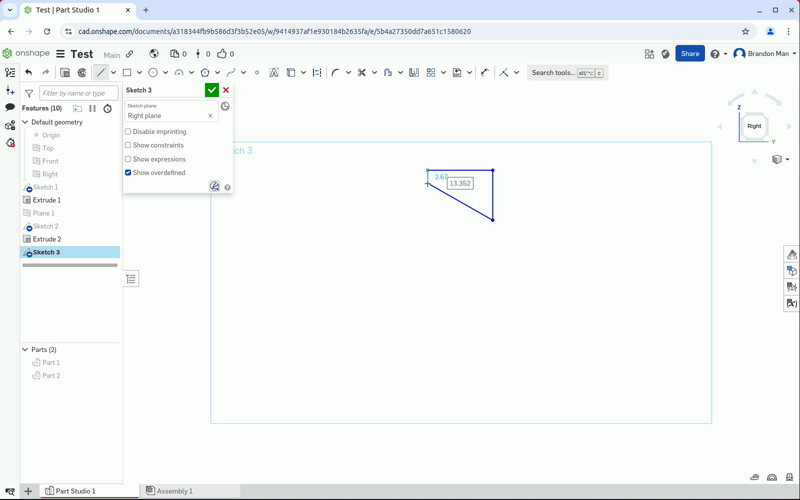
click(427, 183)
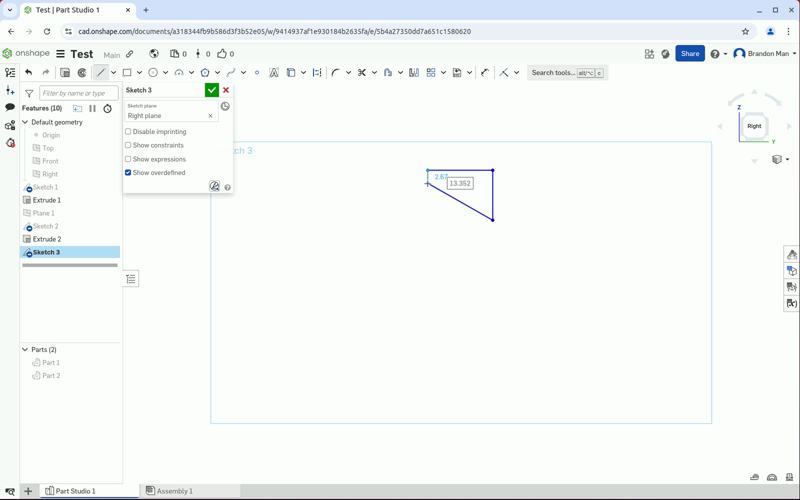
key(esc)
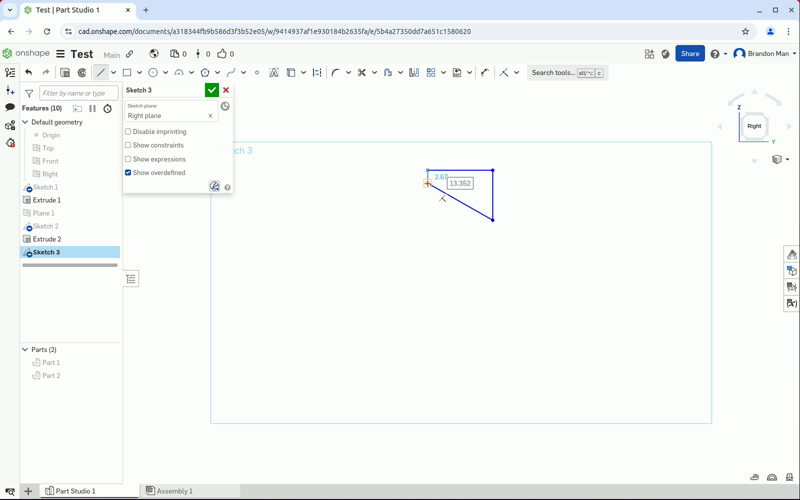
mouse_move(462, 181)
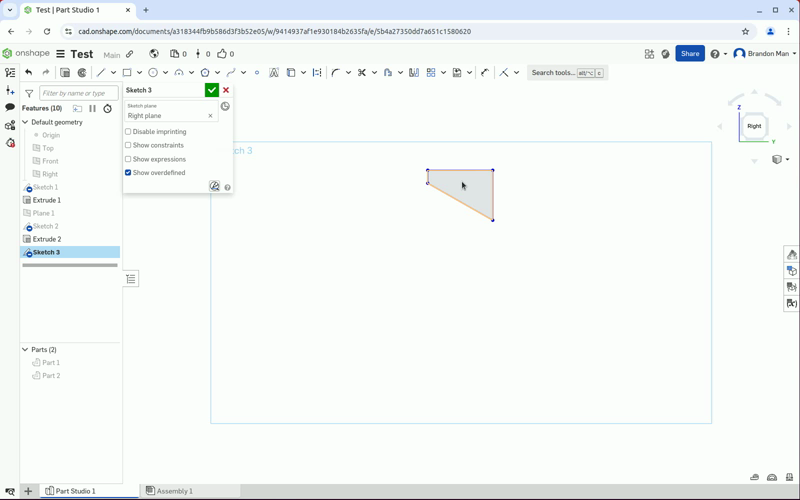
click(462, 181)
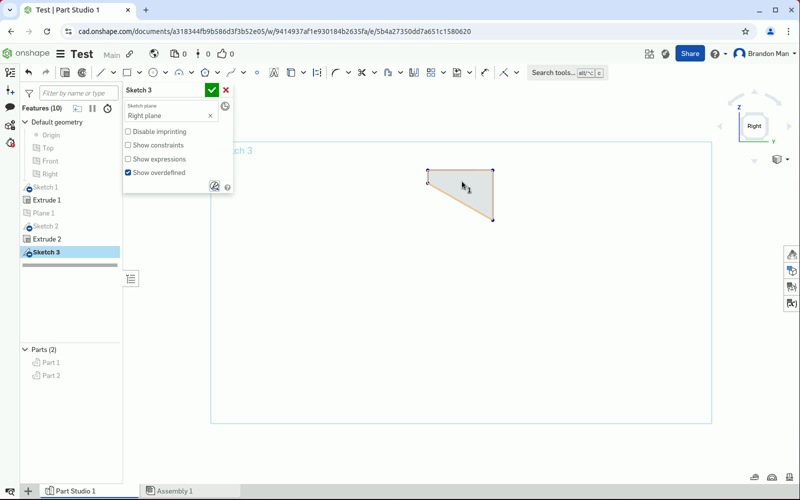
mouse_move(73, 352)
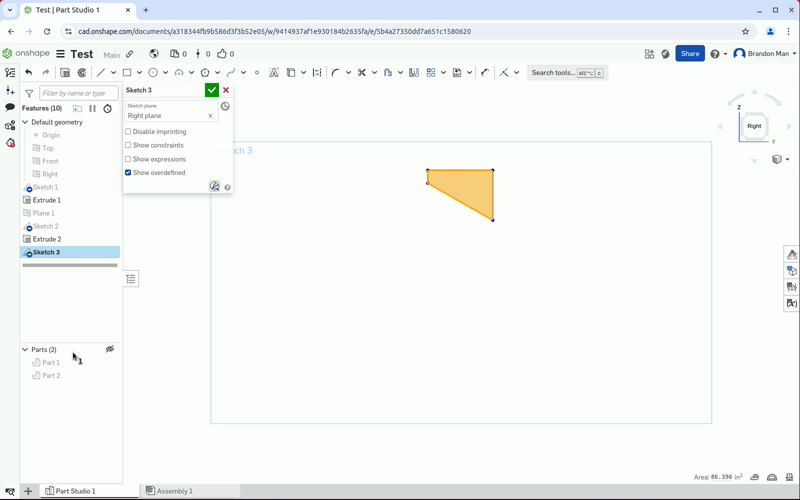
key(shift+y)
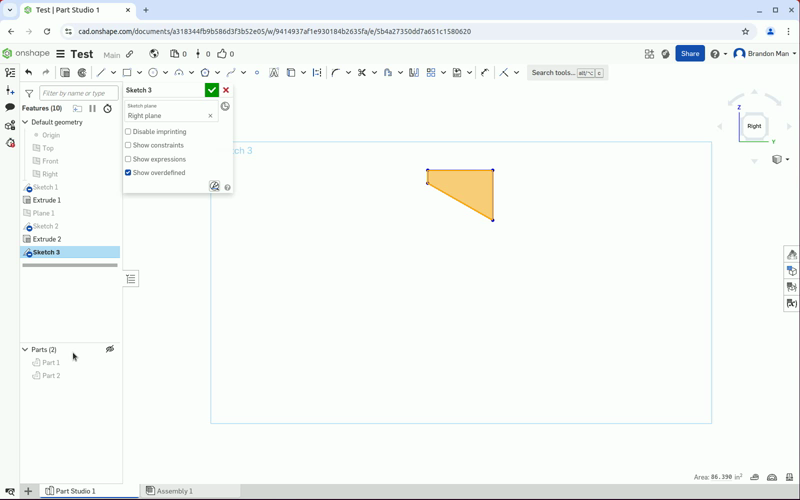
key(shift+e)
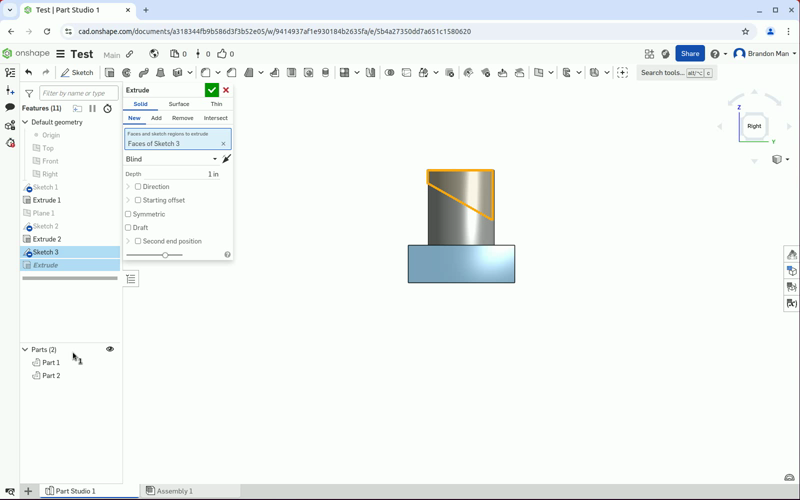
mouse_move(143, 106)
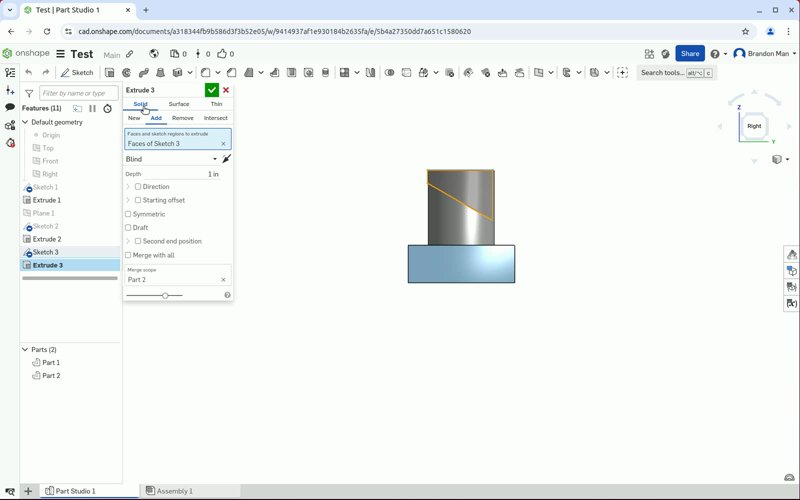
click(143, 106)
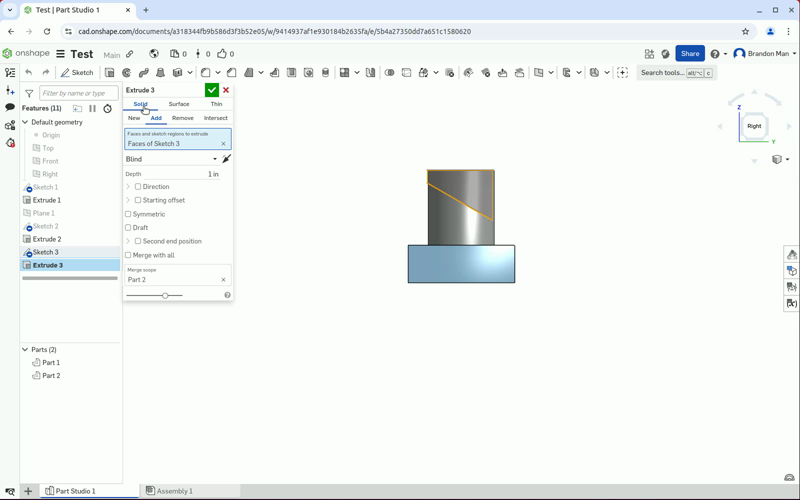
mouse_move(186, 120)
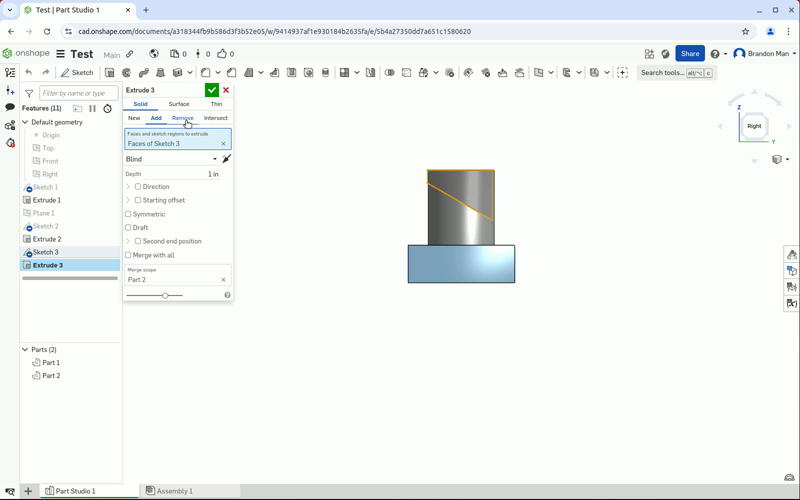
click(186, 120)
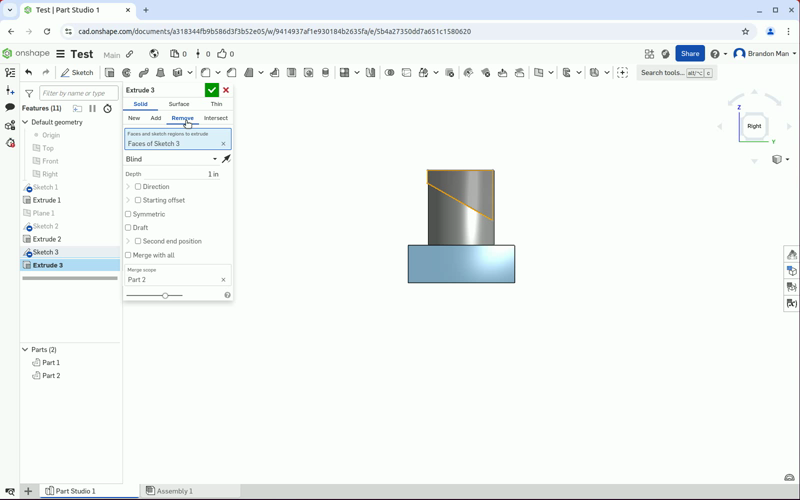
key(tab, 4)
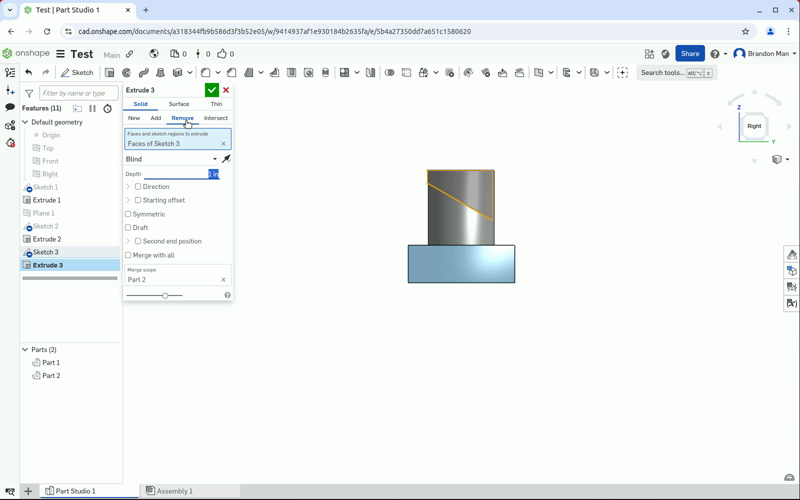
text(7.703)
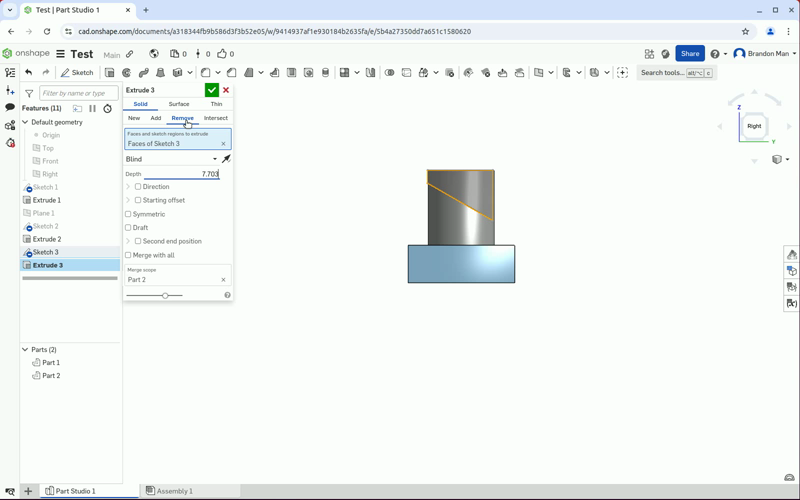
key(tab, 3)
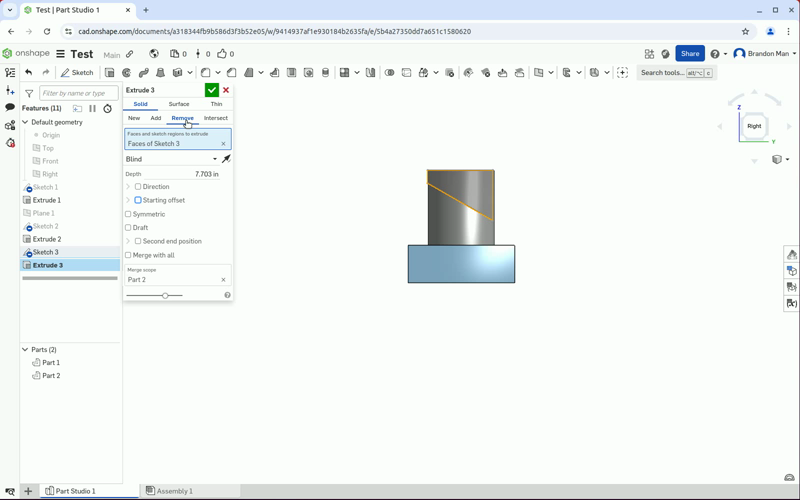
key(tab, 2)
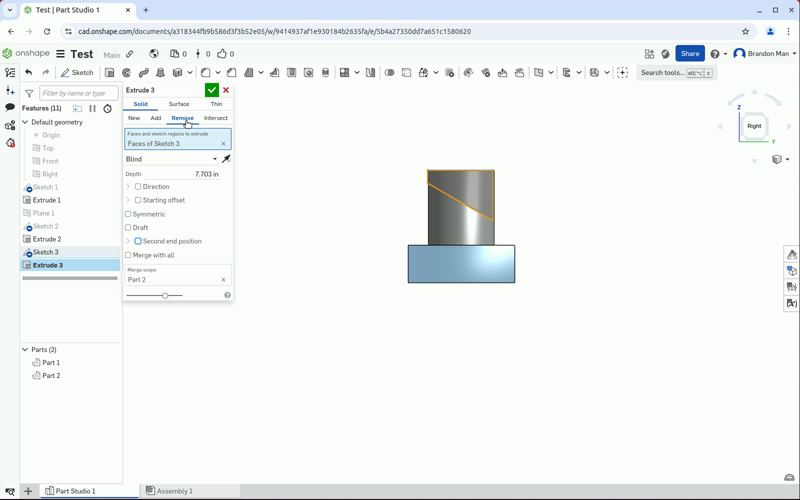
key(space)
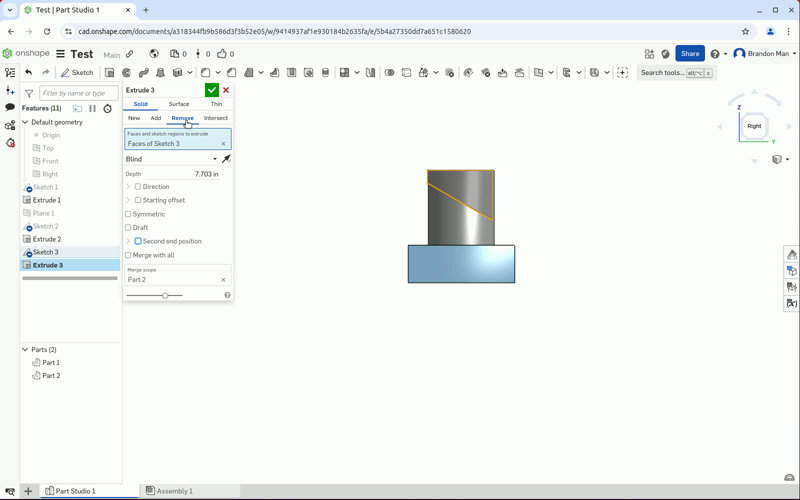
key(tab, 3)
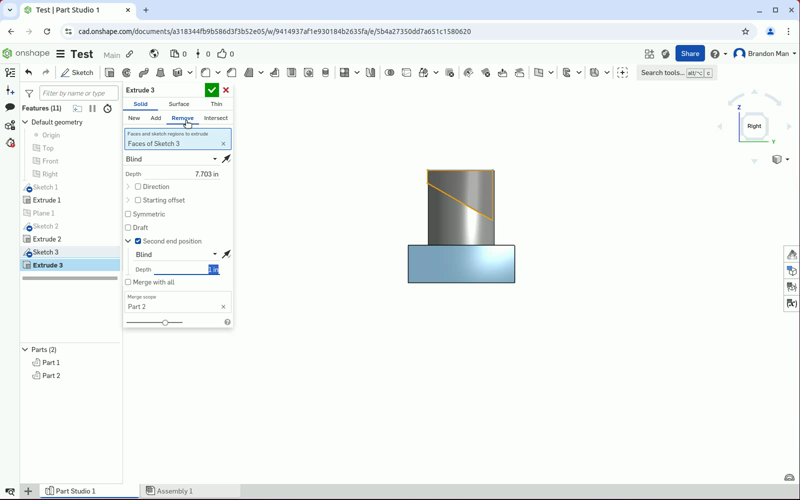
text(7.703)
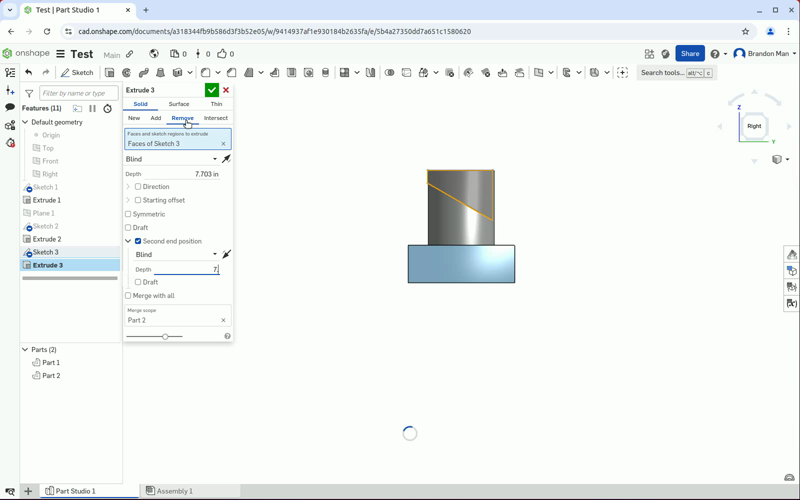
key(tab, 2)
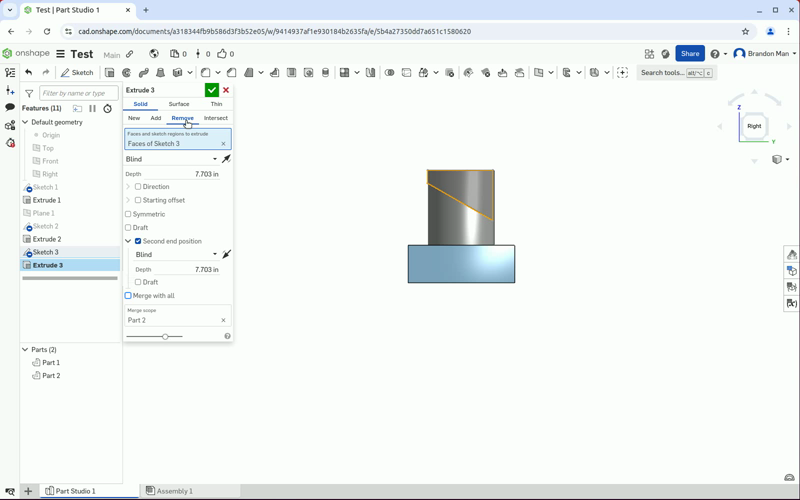
key(space)
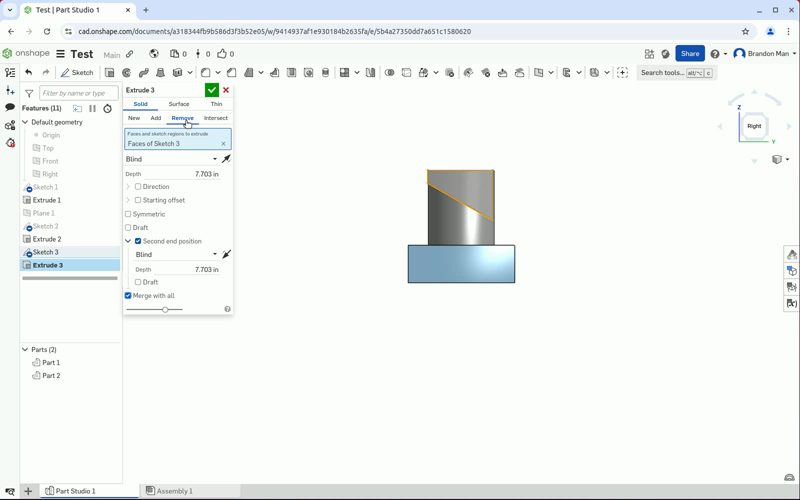
key(enter)
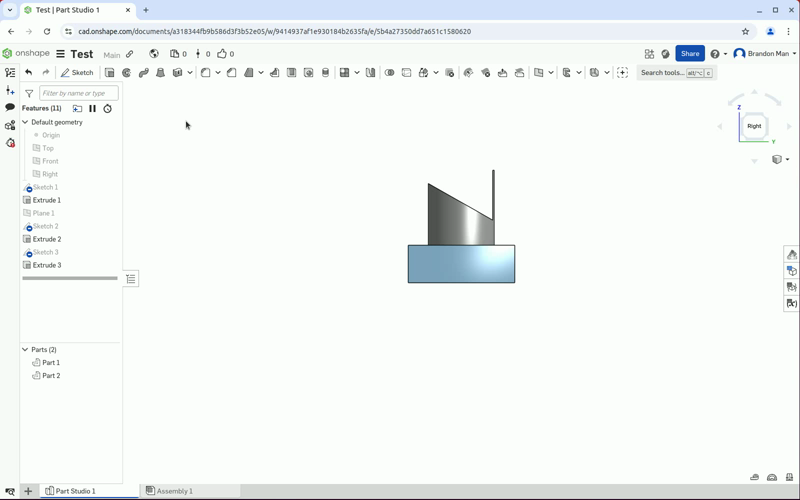
key(shift+h)
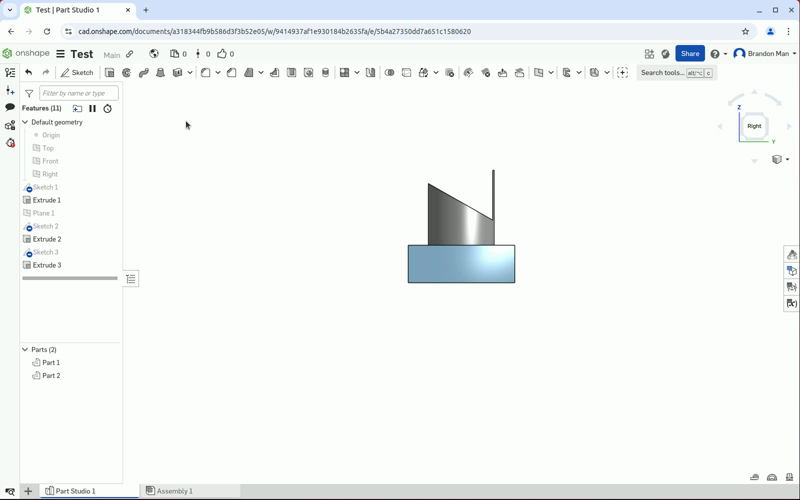
key(shift+h)
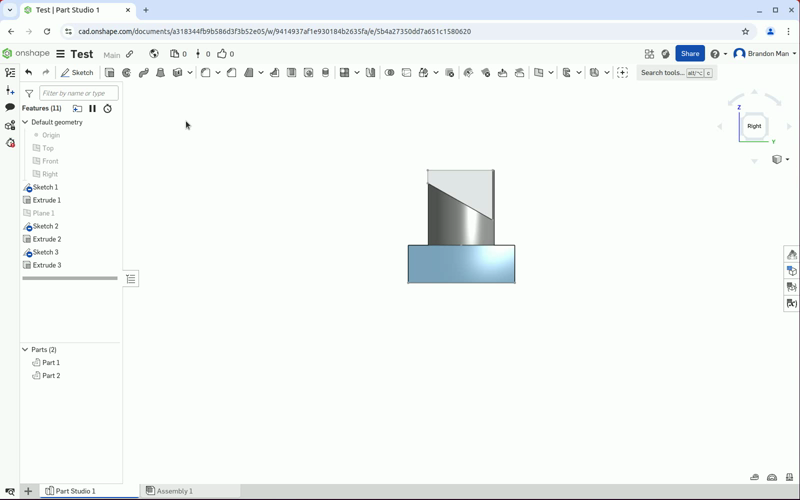
key(shift+7)
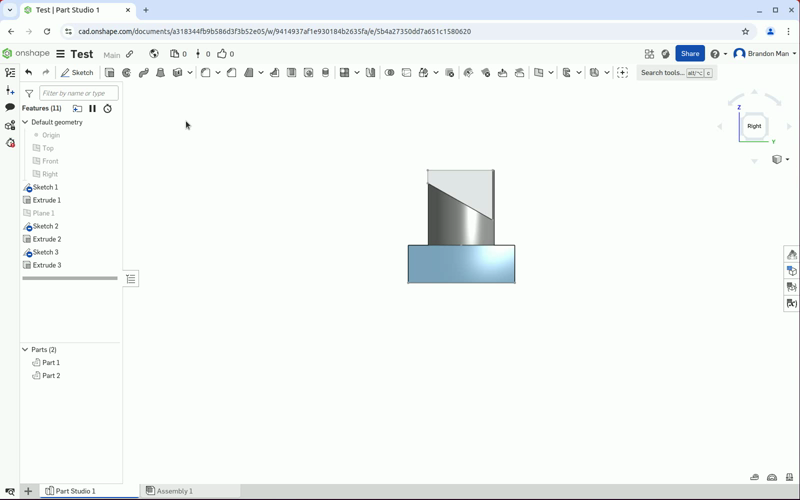
key(right, 2)
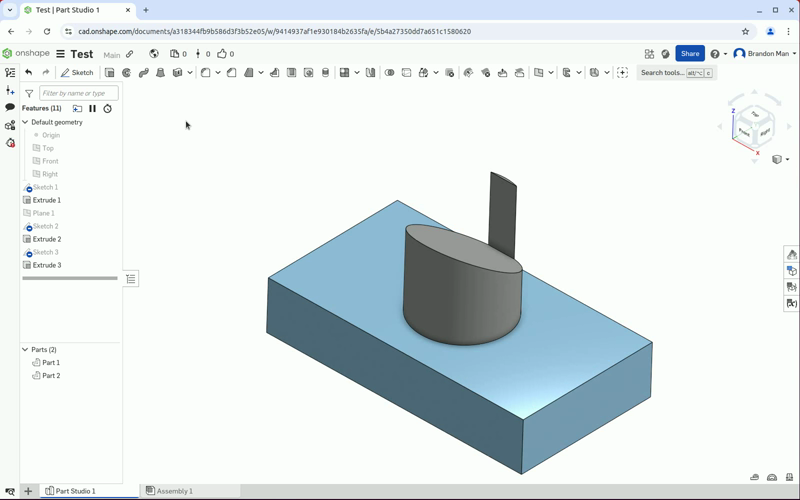
key(down, 2)
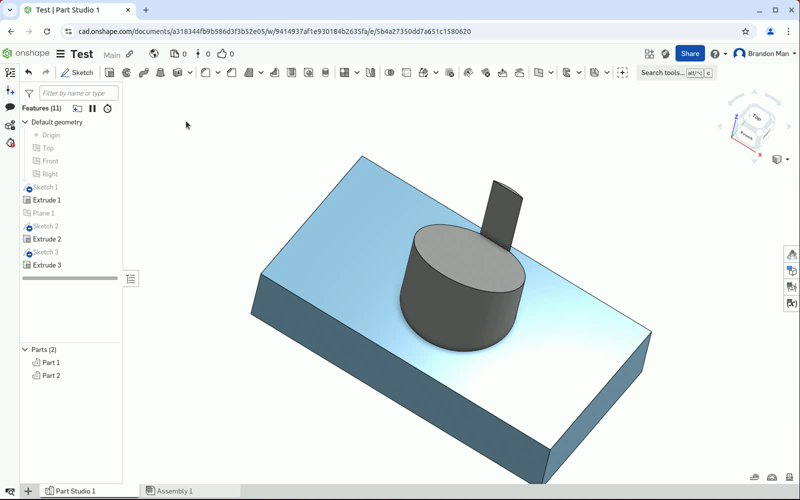
key(up, 2)
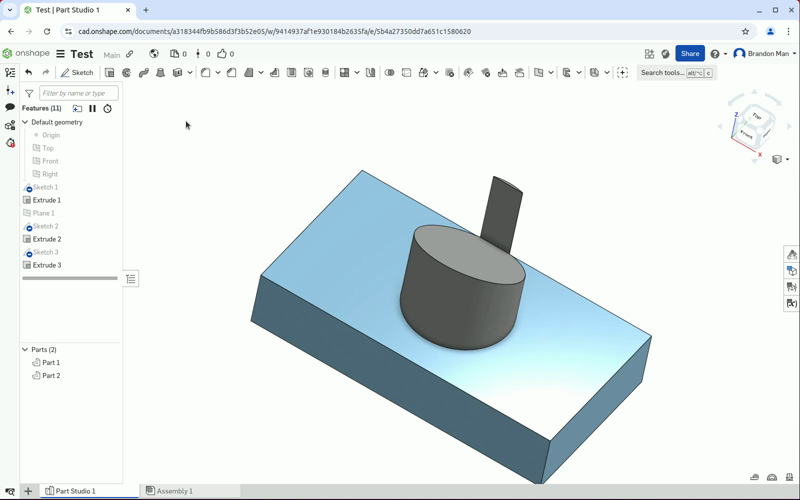
key(left, 2)
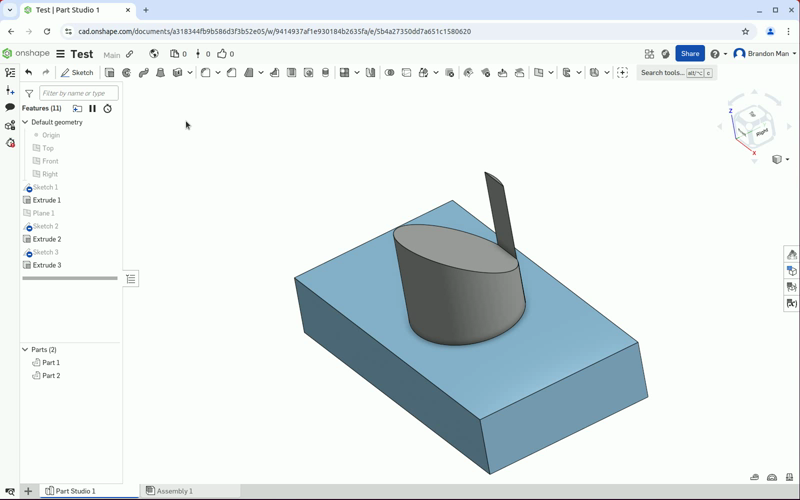
mouse_move(73, 189)
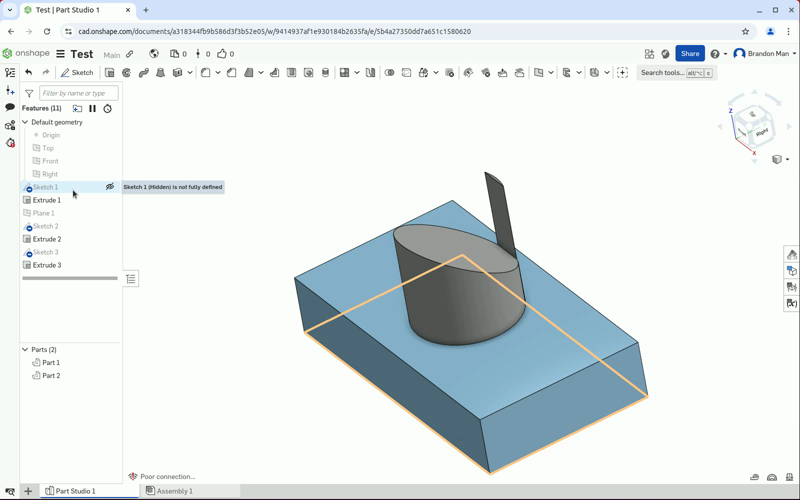
click(73, 189)